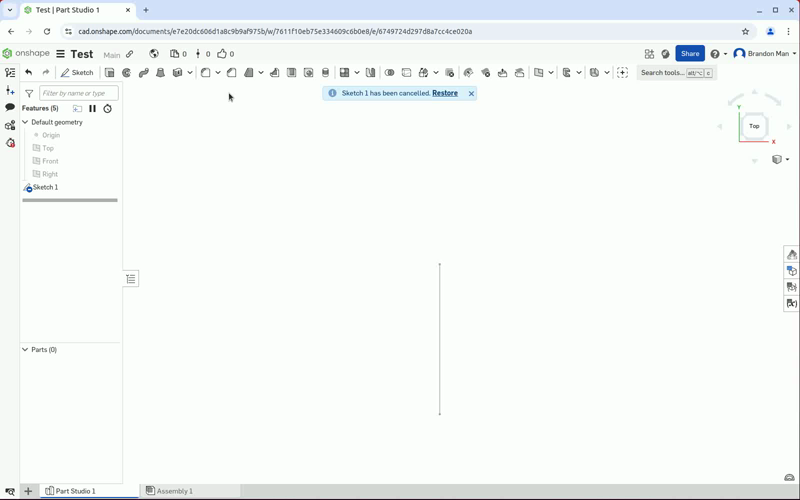
key(shift+h)
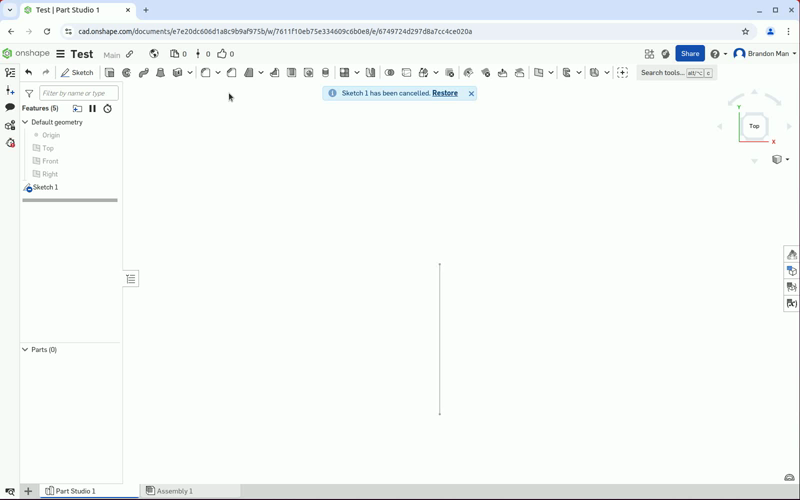
key(shift+s)
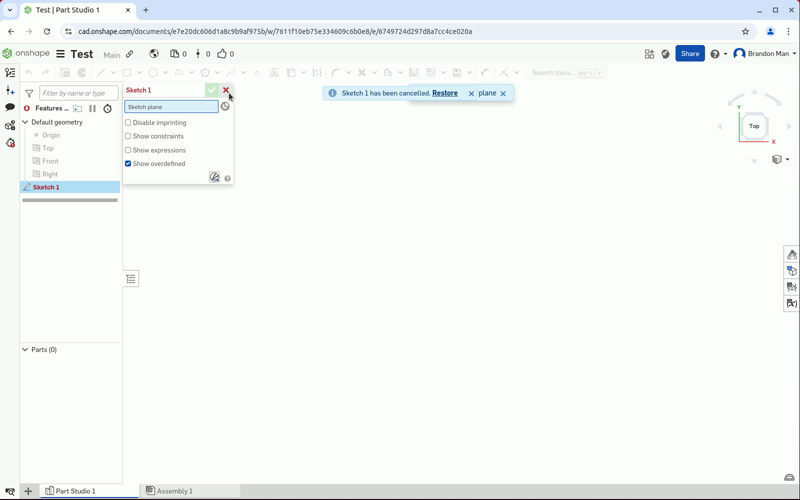
mouse_move(73, 150)
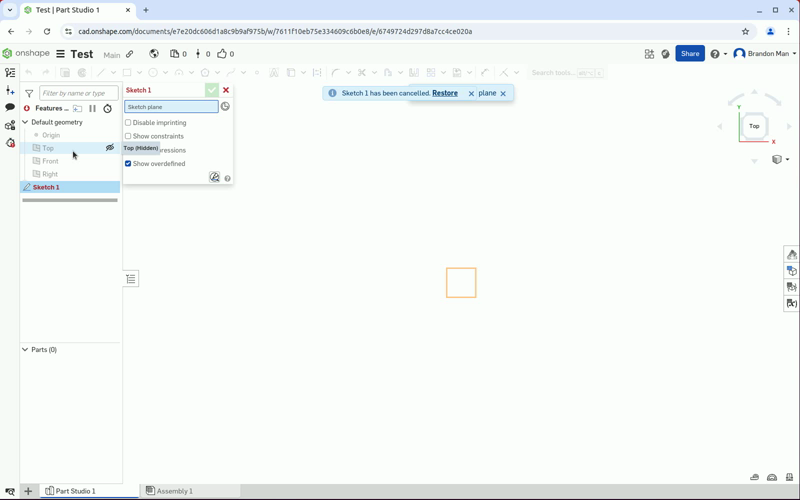
click(73, 150)
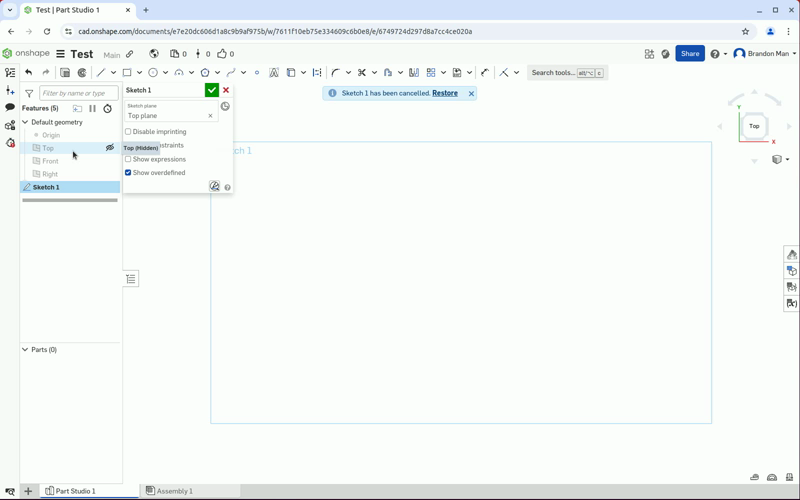
mouse_move(73, 352)
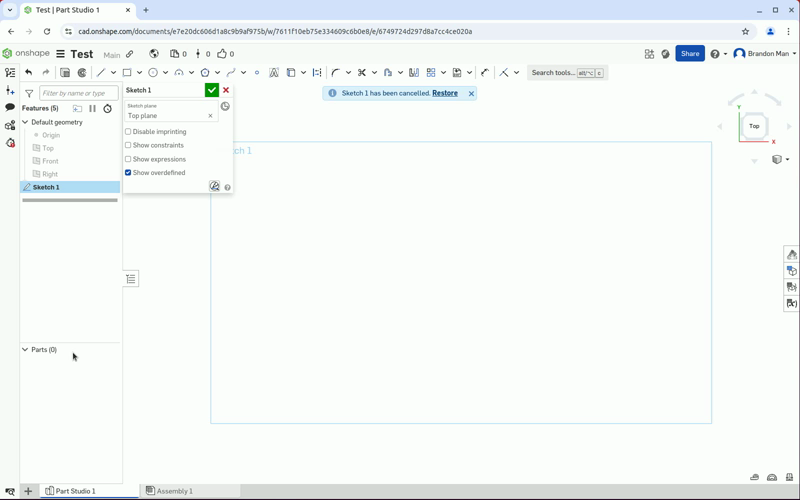
key(y)
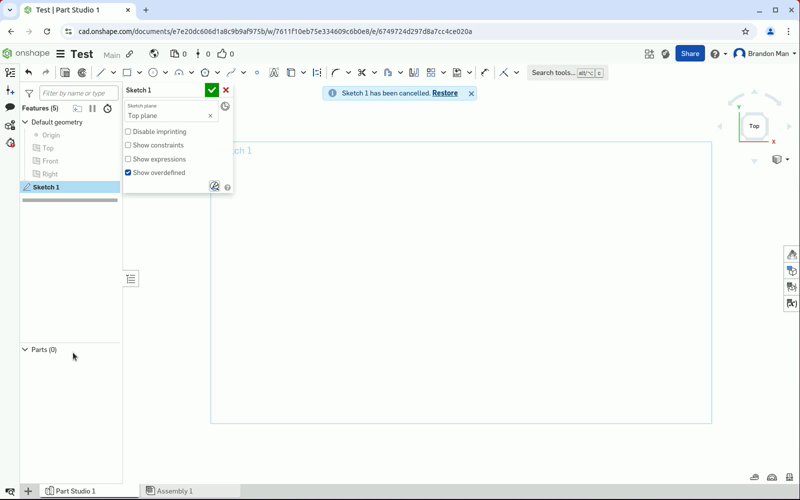
key(c)
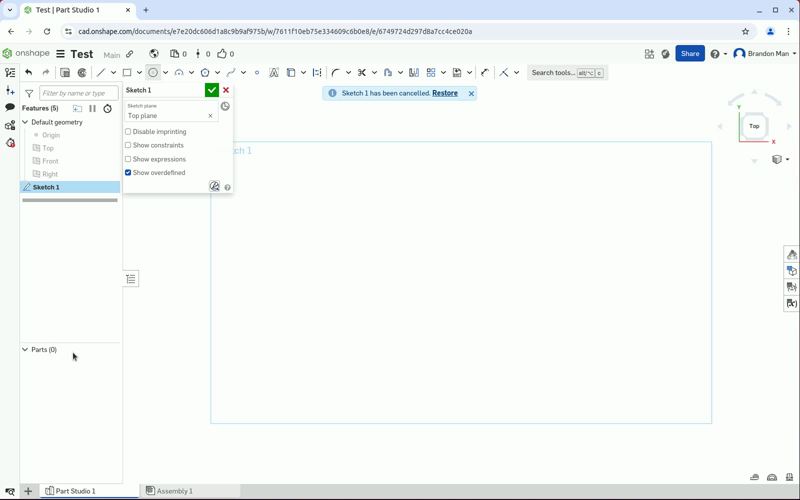
key_down(shift)
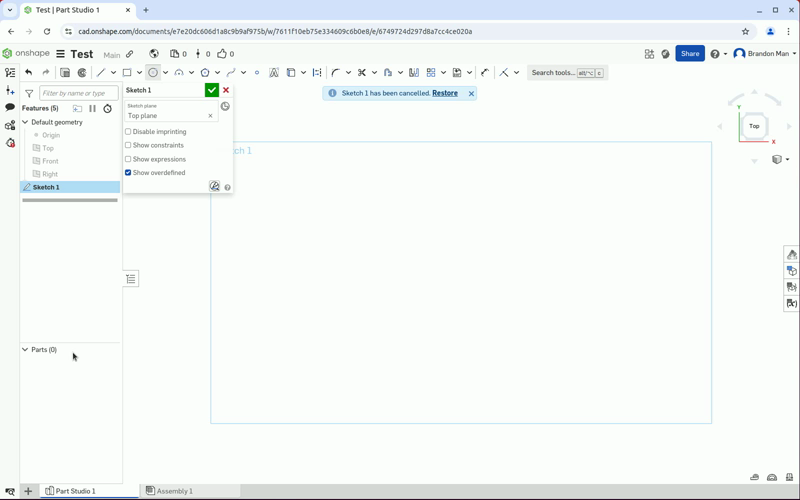
mouse_move(461, 282)
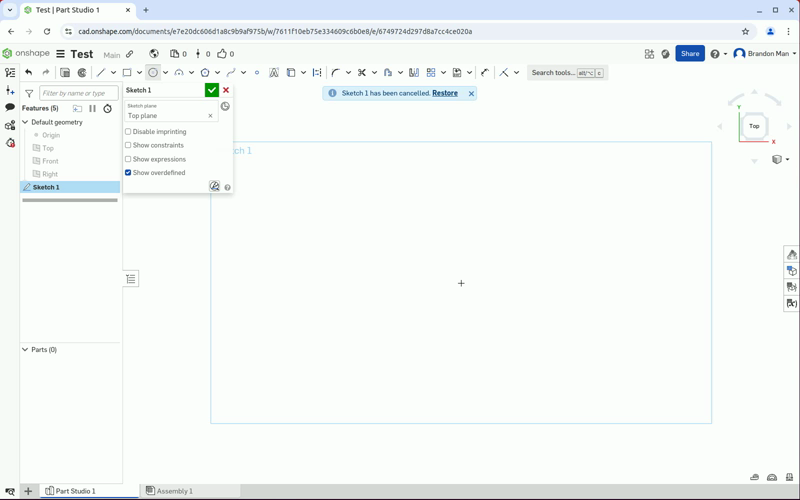
click(461, 282)
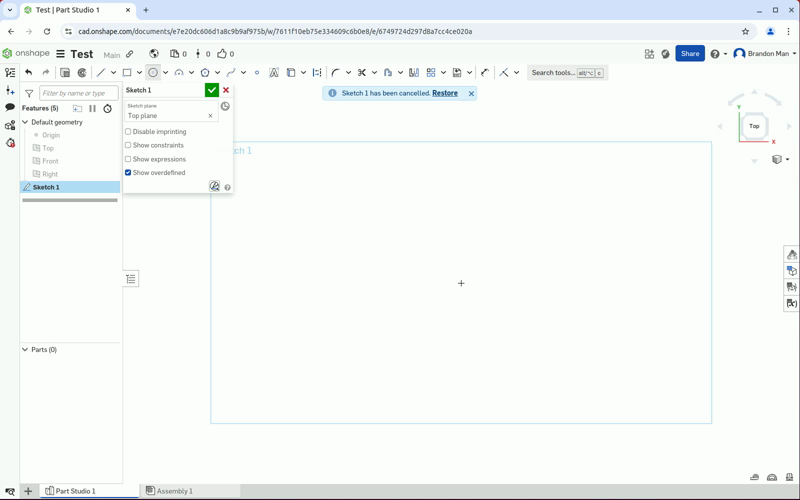
key_up(shift)
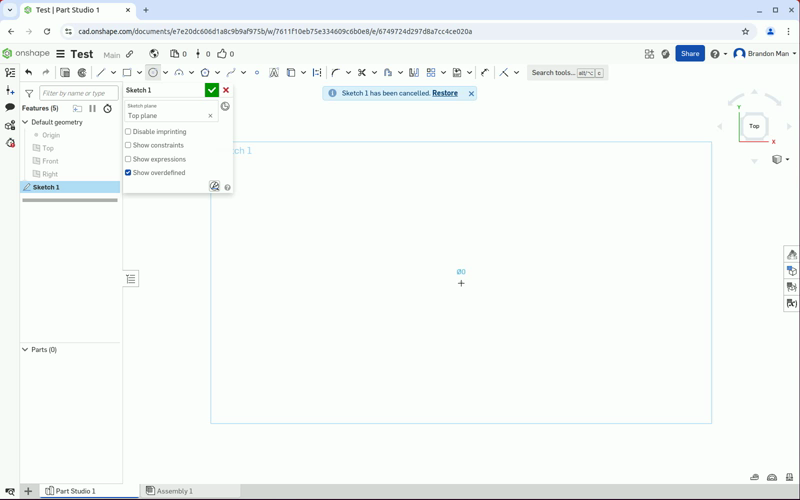
mouse_move(490, 282)
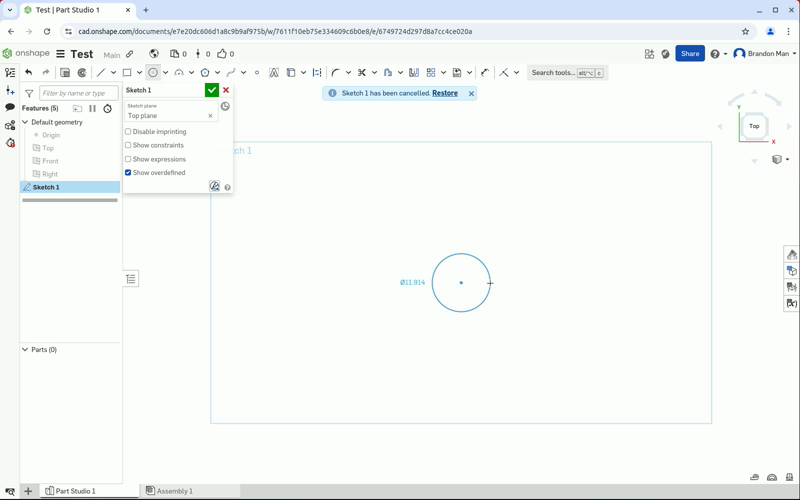
click(490, 282)
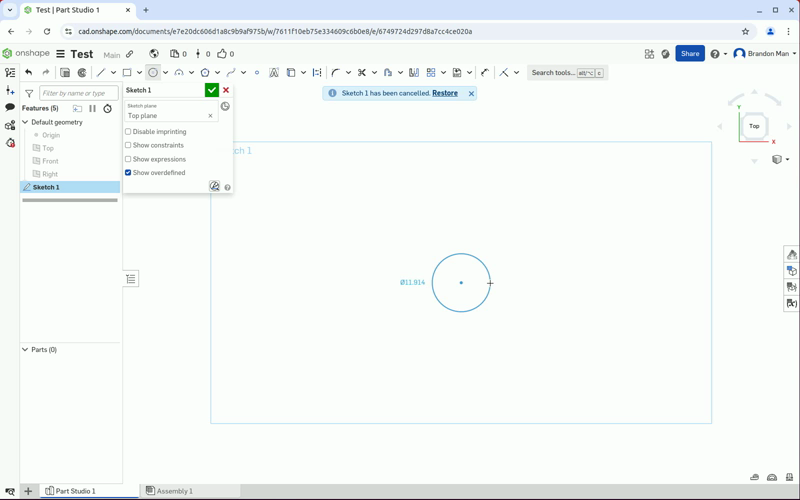
key(esc)
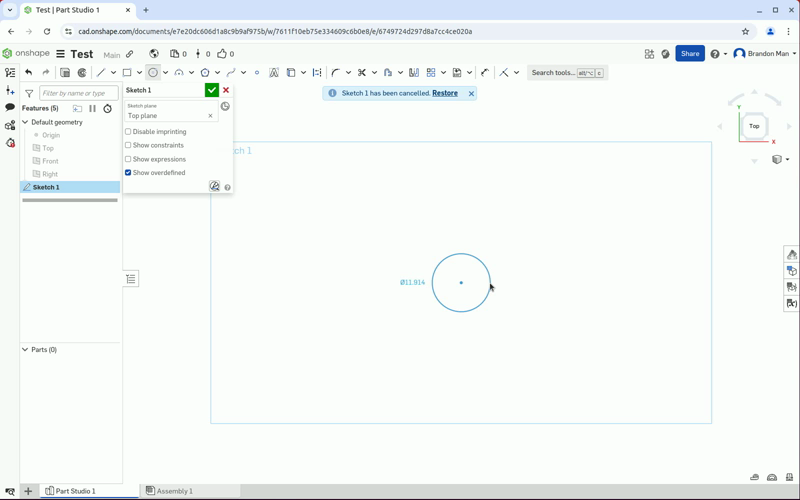
key(c)
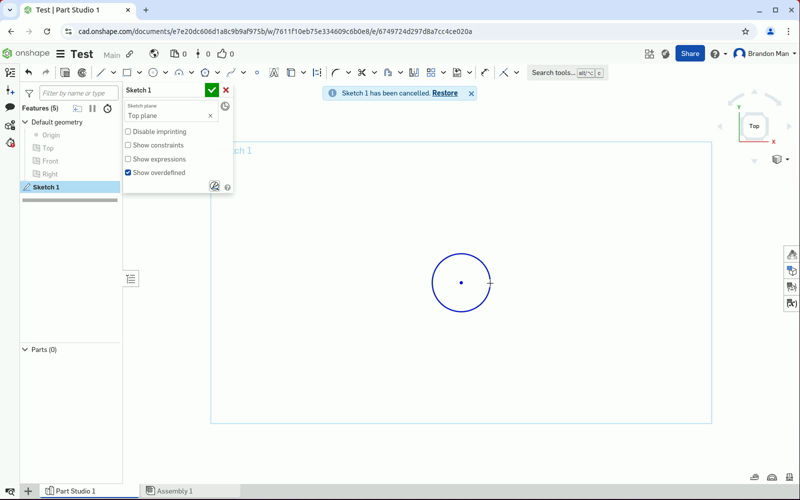
key_down(shift)
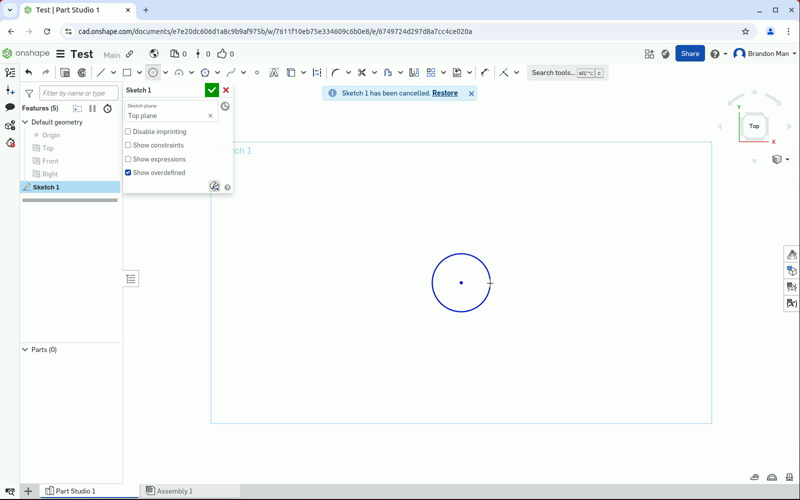
mouse_move(461, 282)
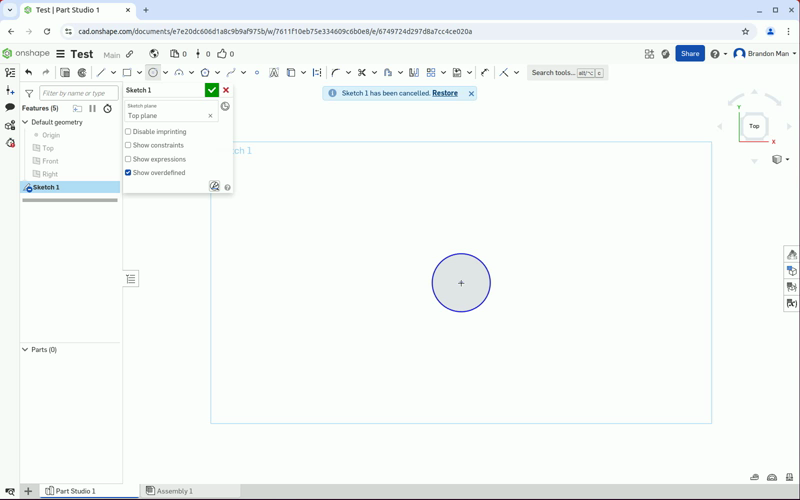
click(461, 282)
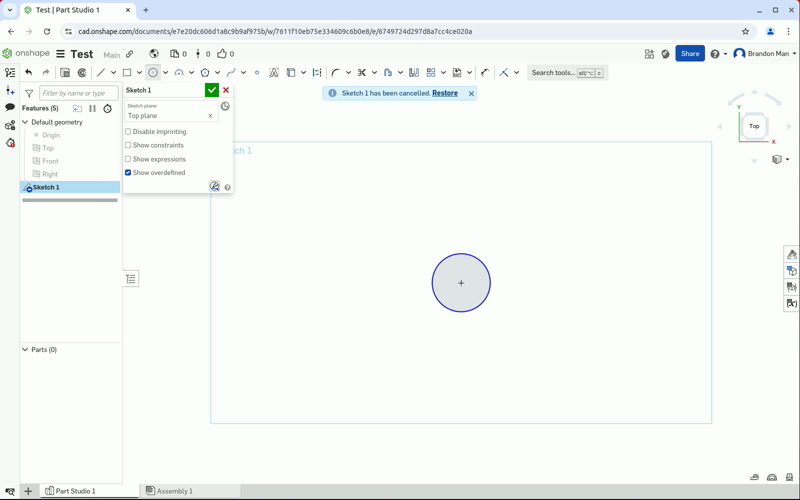
key_up(shift)
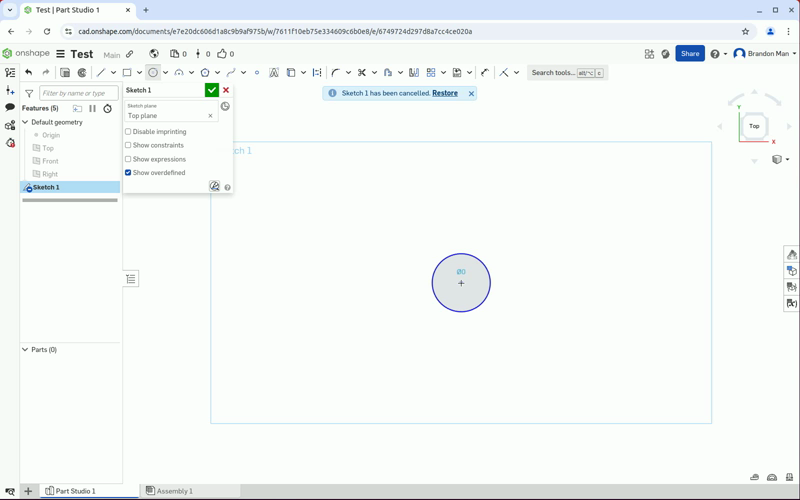
mouse_move(480, 282)
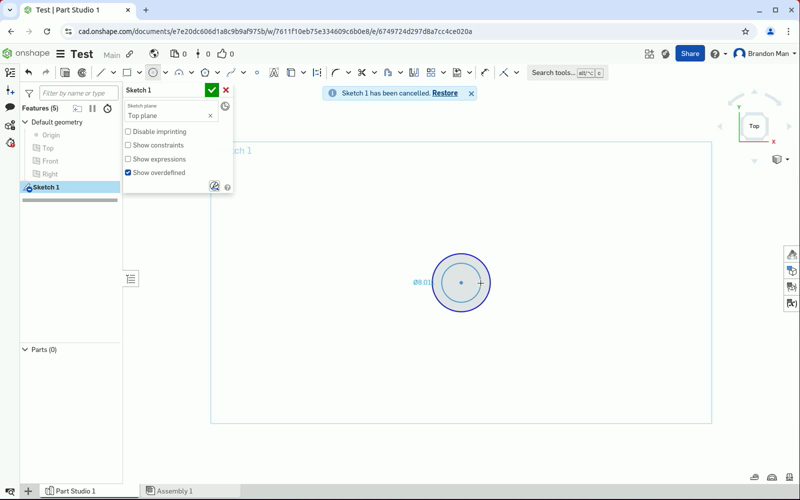
click(480, 282)
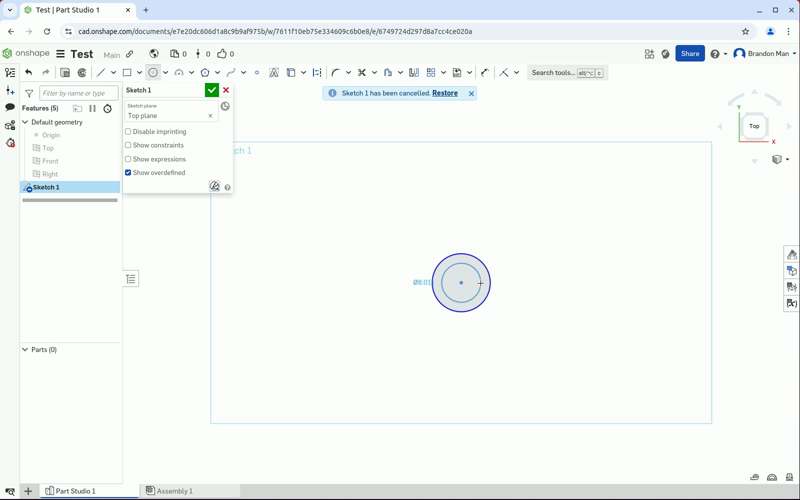
key(esc)
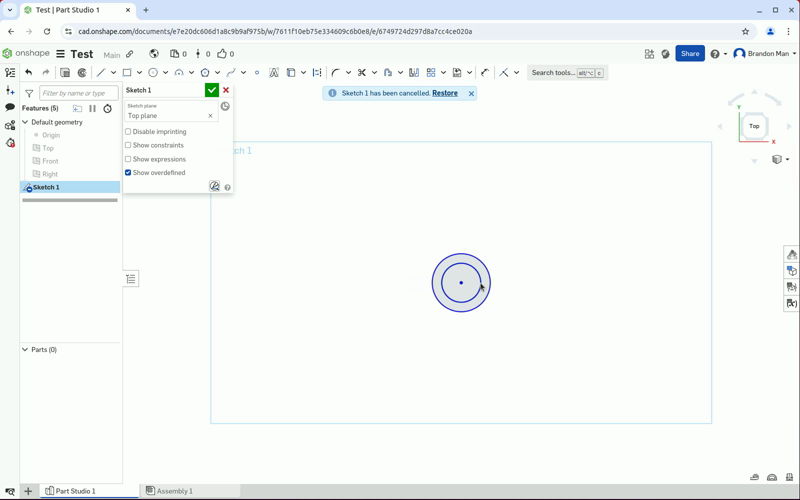
mouse_move(483, 285)
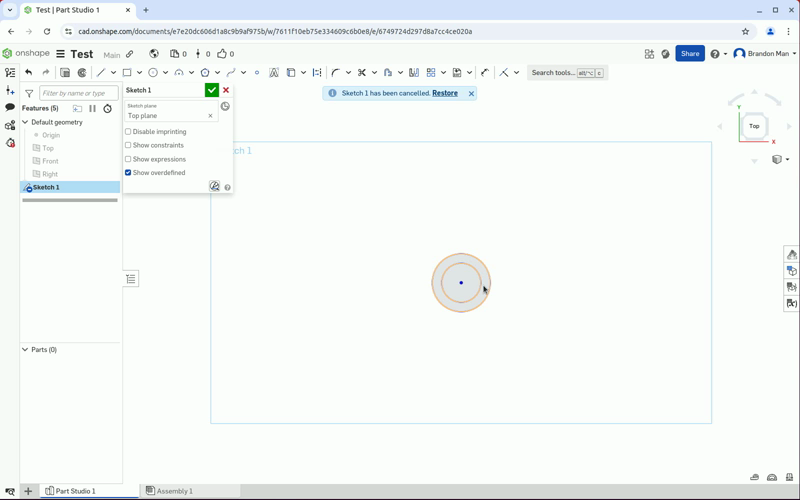
scroll(6)
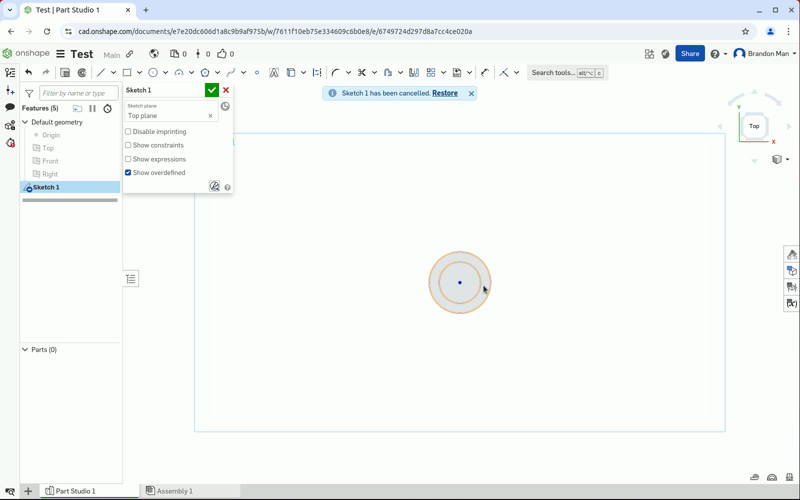
scroll(6)
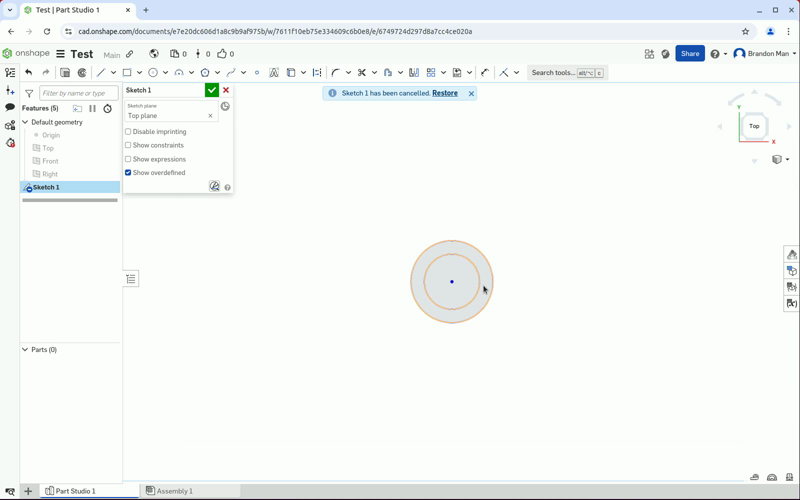
scroll(6)
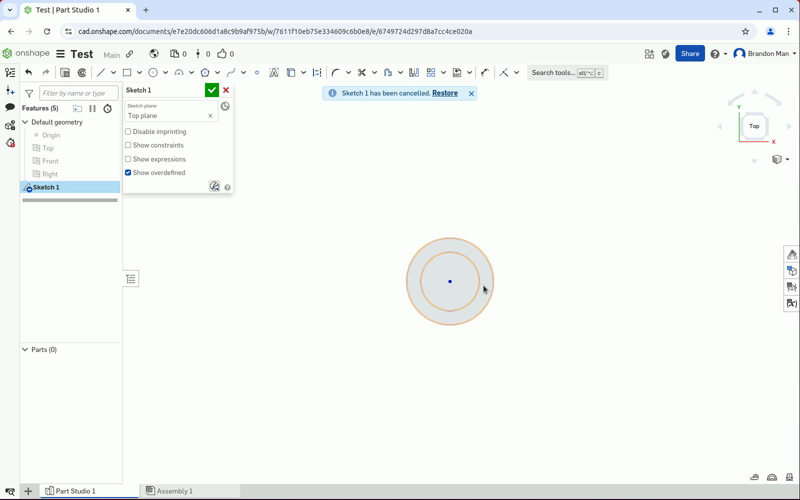
scroll(6)
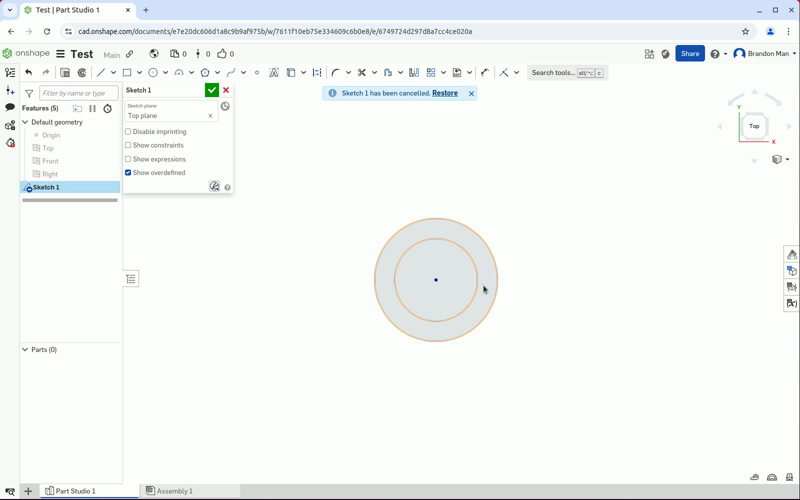
scroll(6)
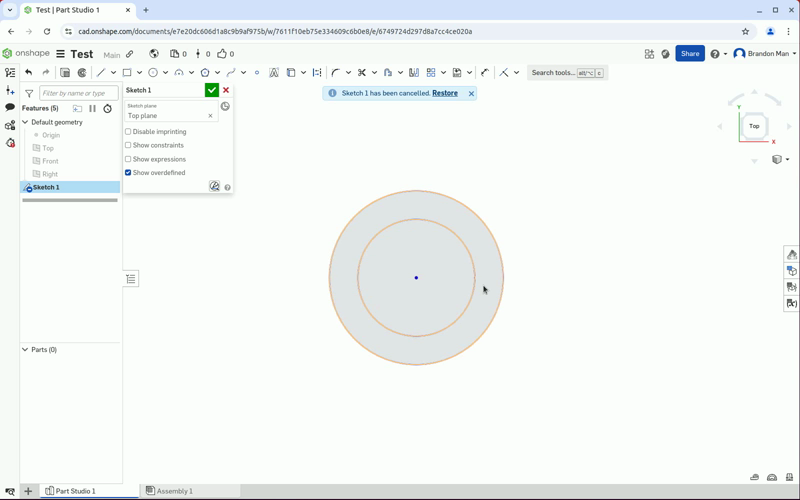
scroll(6)
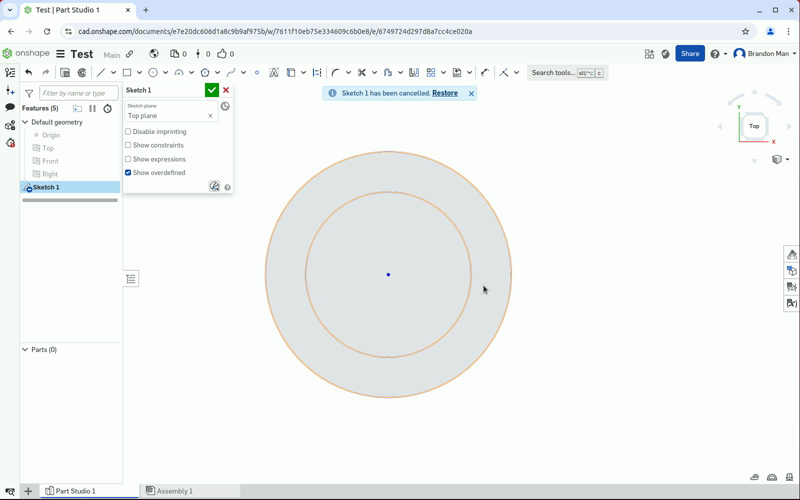
scroll(6)
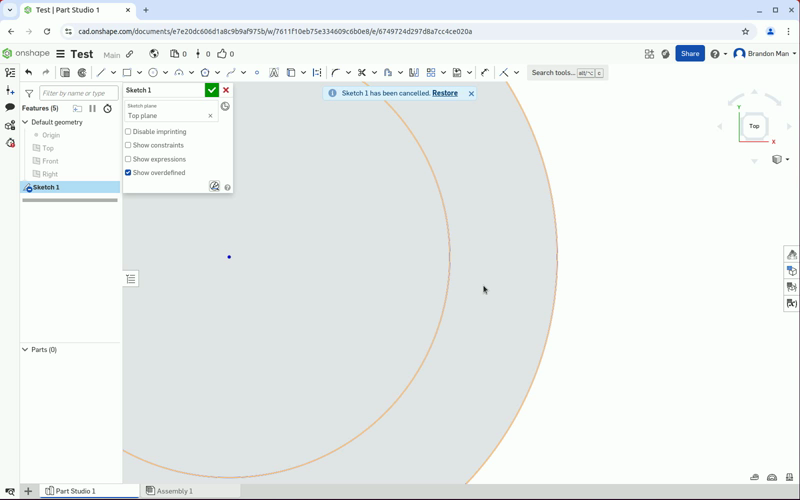
click(483, 285)
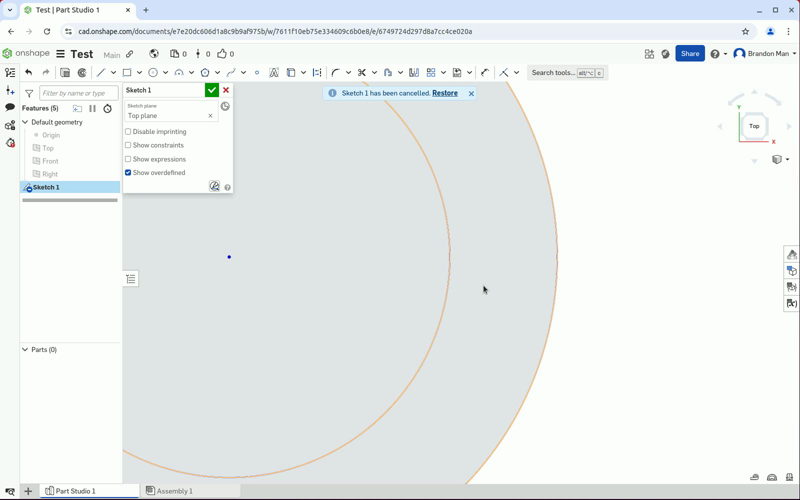
scroll(-6)
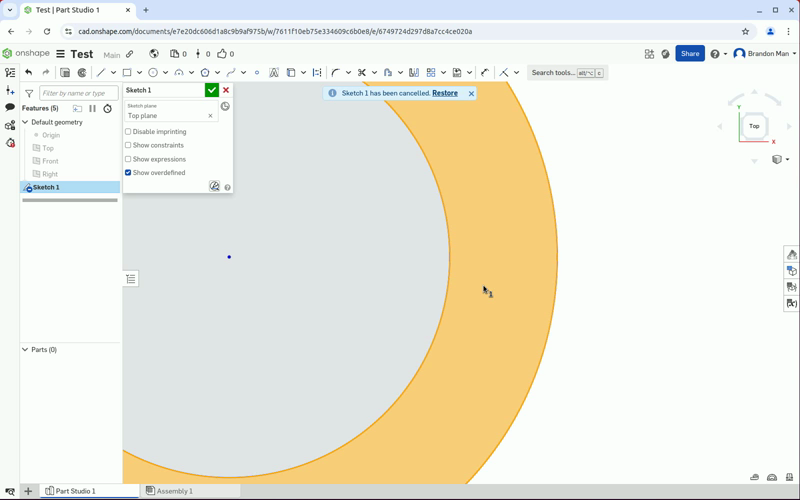
scroll(-6)
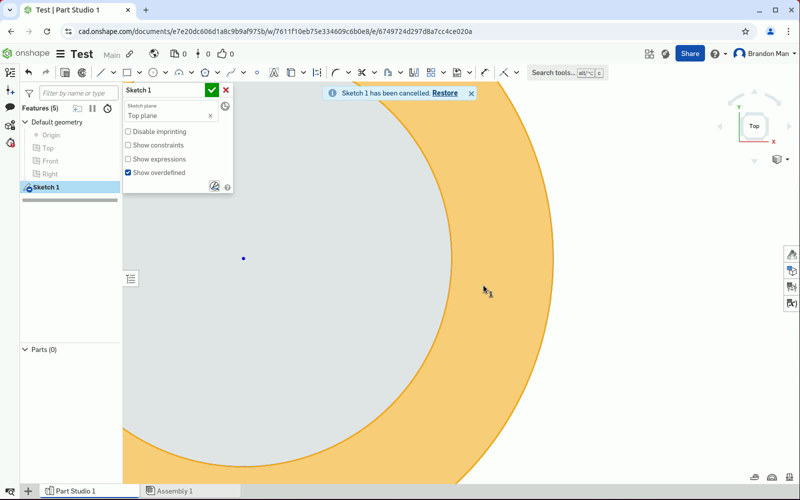
scroll(-6)
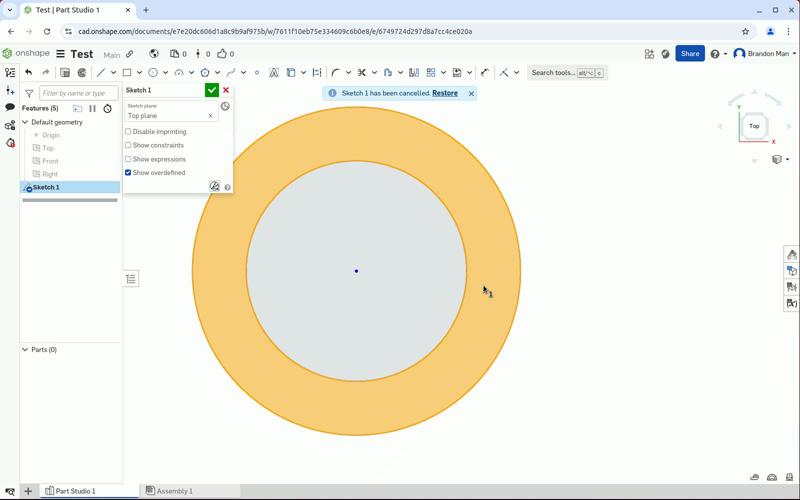
scroll(-6)
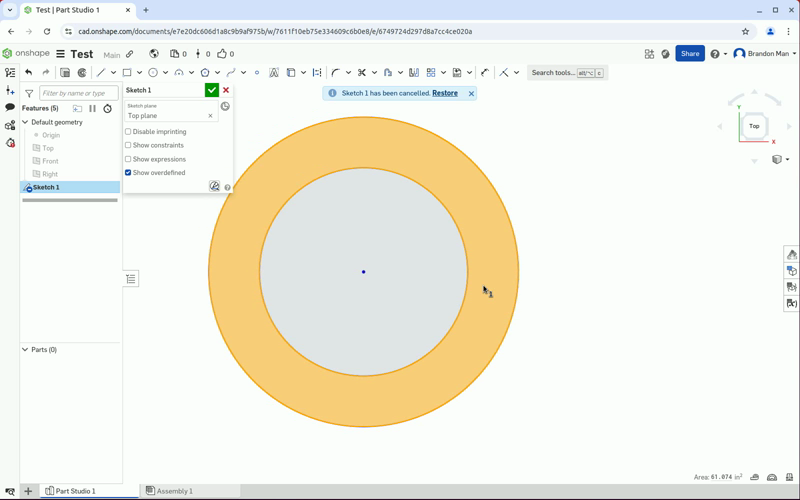
scroll(-6)
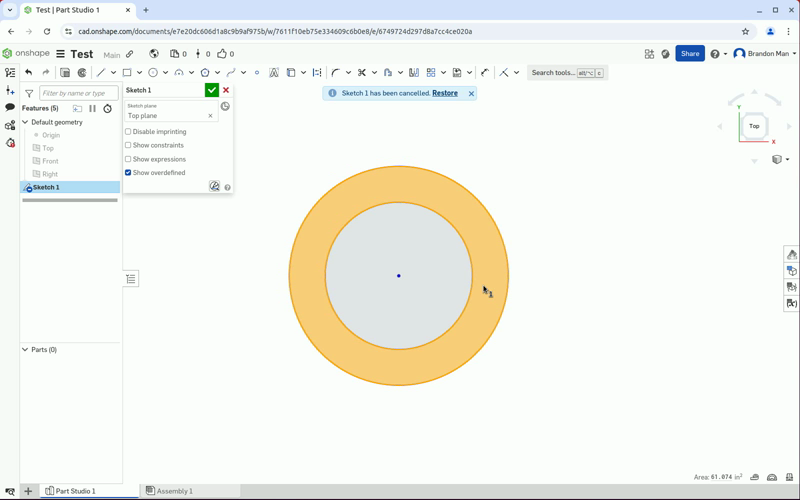
scroll(-6)
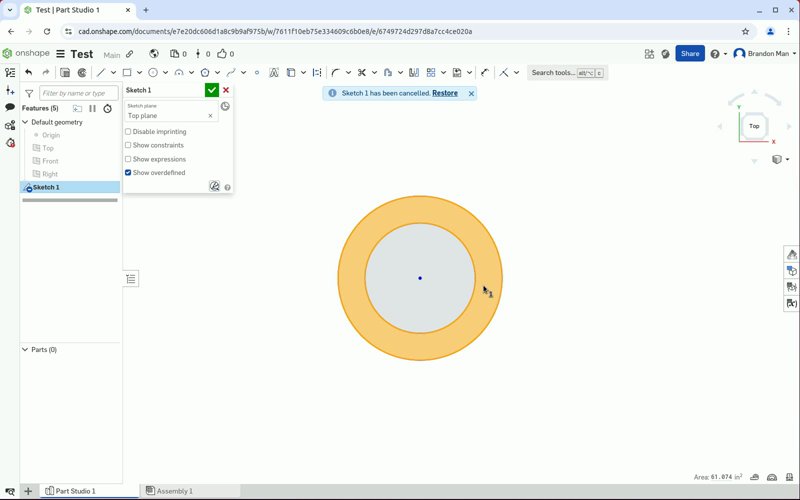
scroll(-6)
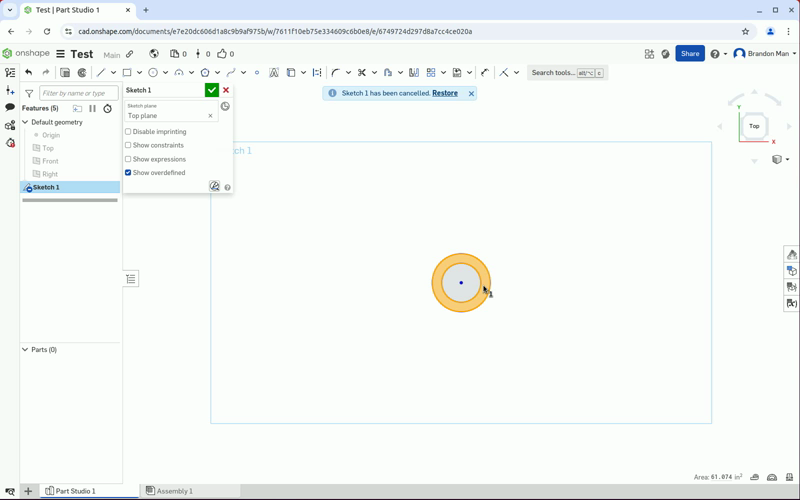
mouse_move(73, 352)
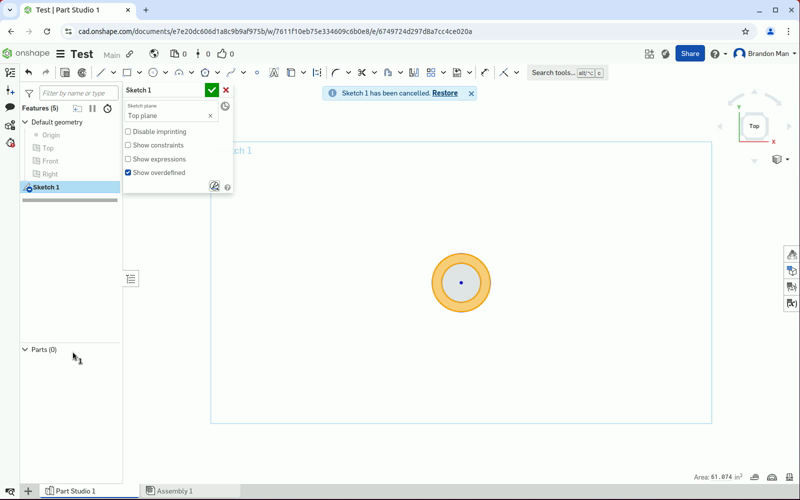
key(shift+y)
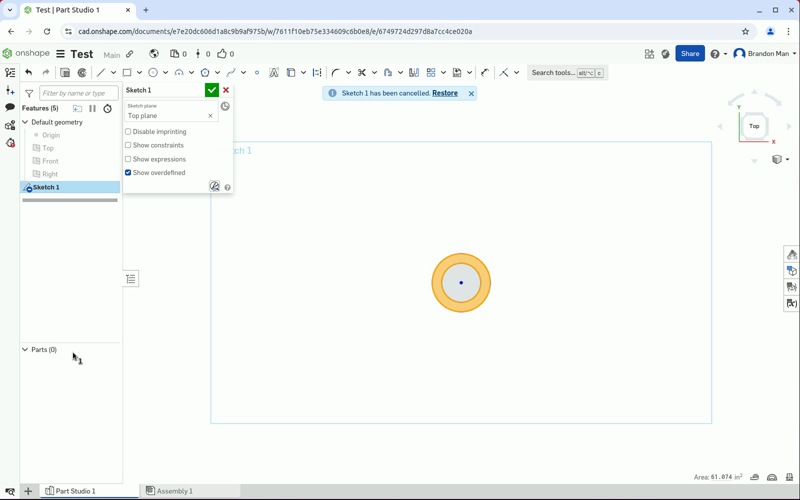
key(shift+e)
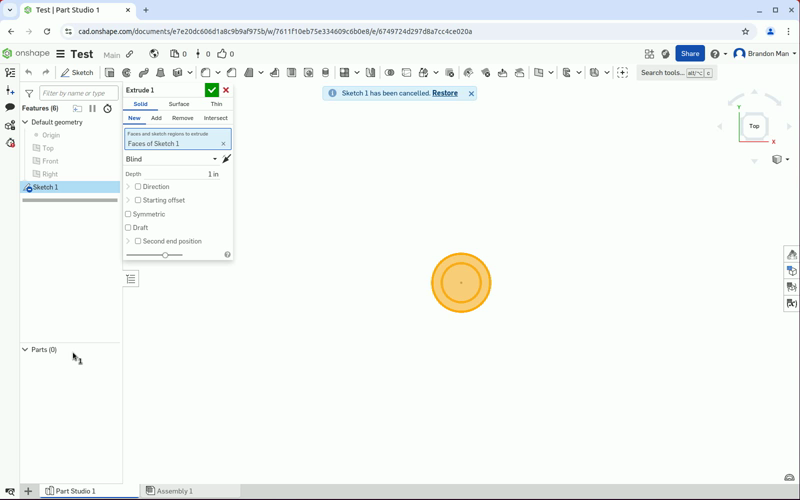
mouse_move(143, 106)
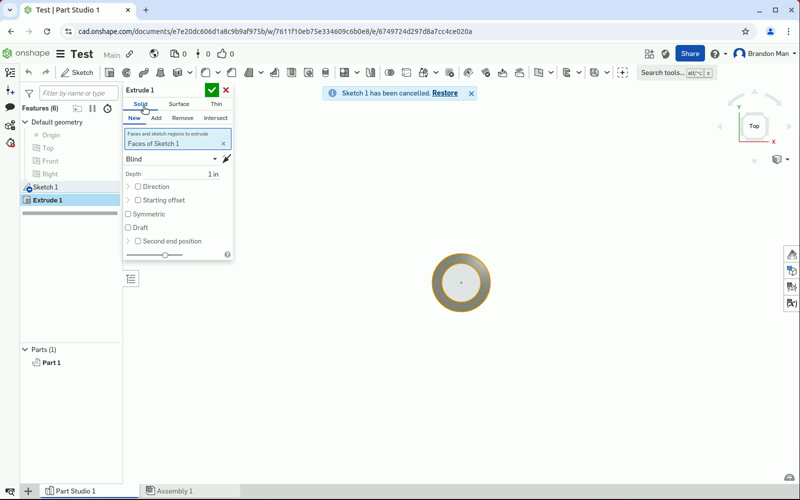
click(143, 106)
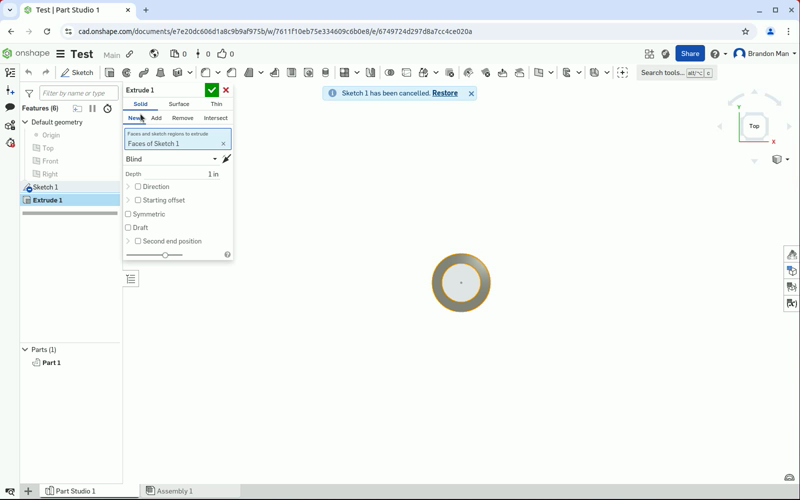
mouse_move(137, 120)
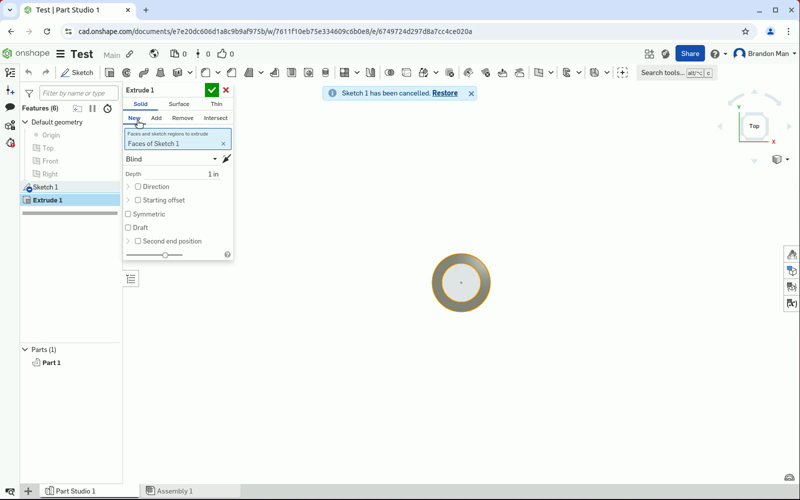
click(137, 120)
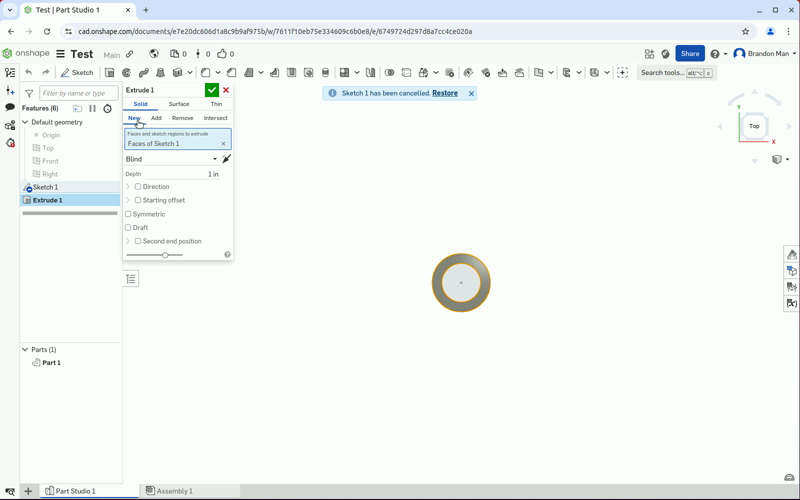
key(tab, 4)
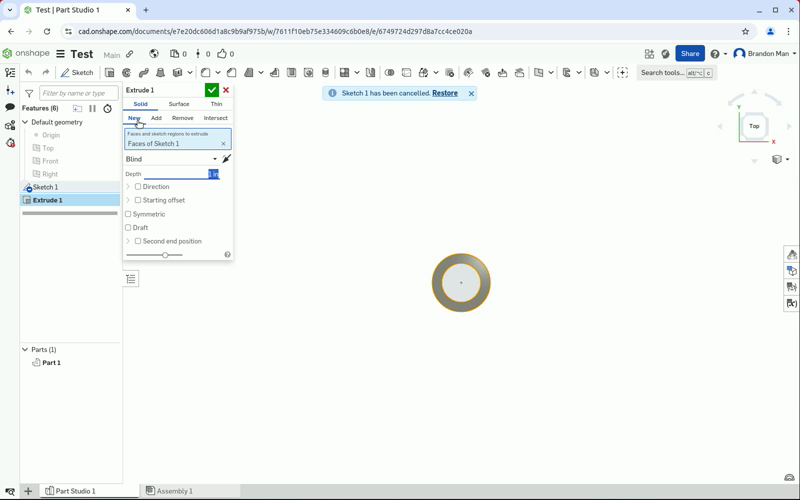
text(23.108)
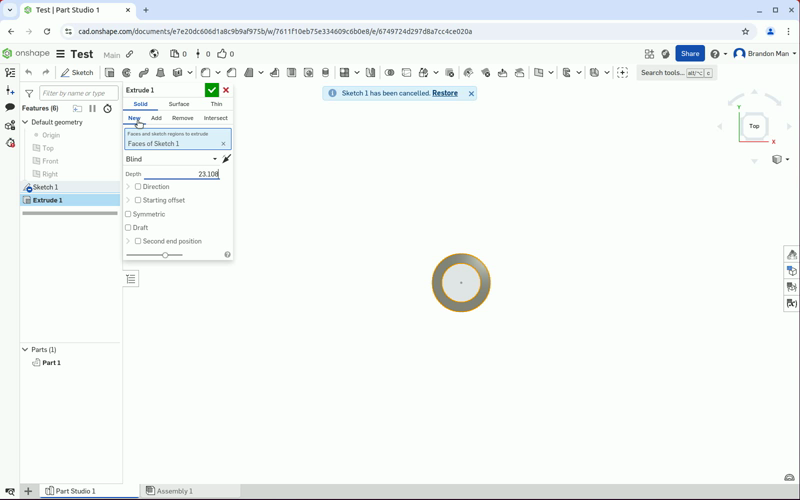
key(enter)
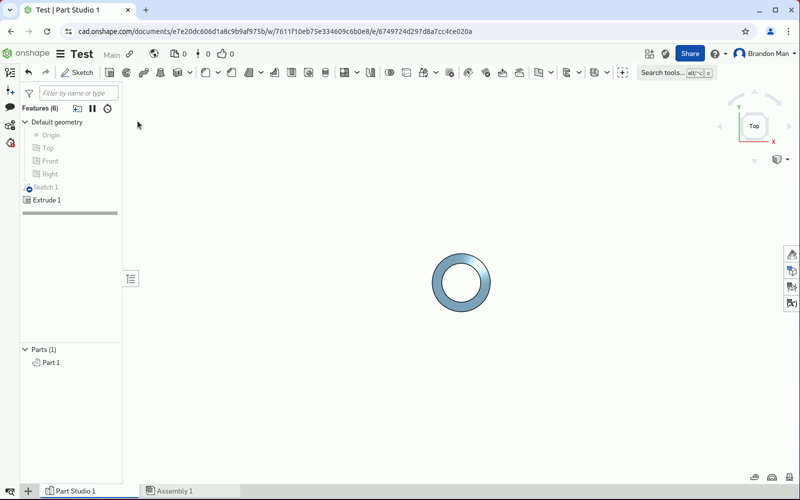
key(shift+h)
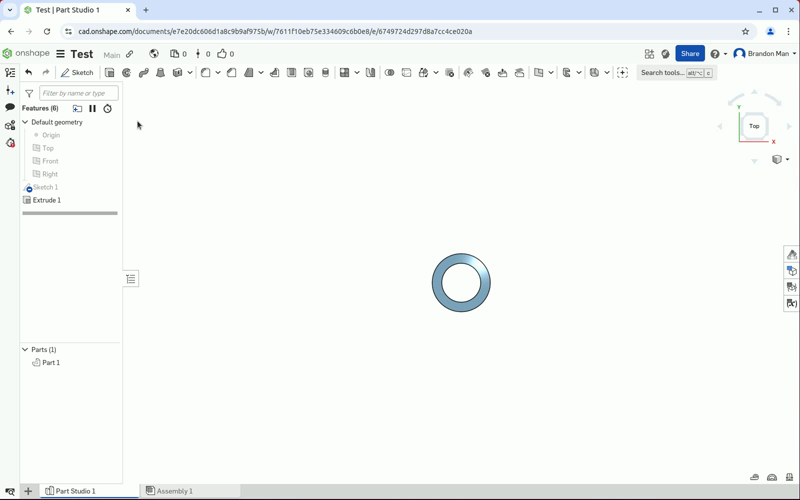
key(shift+h)
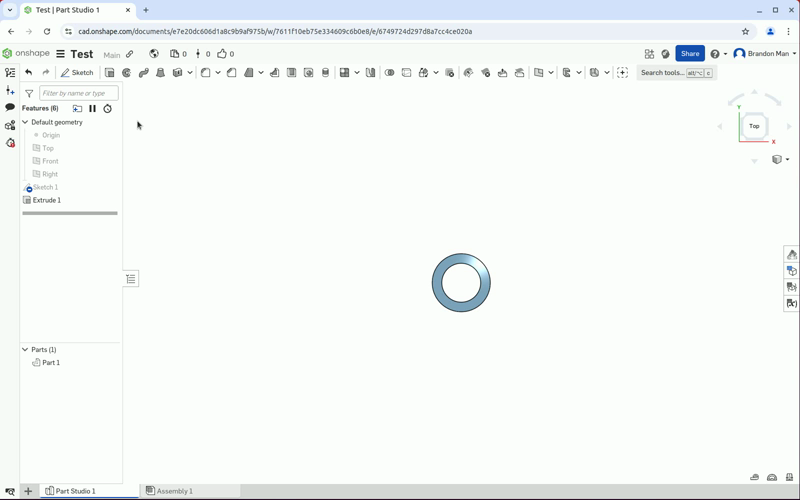
mouse_move(73, 189)
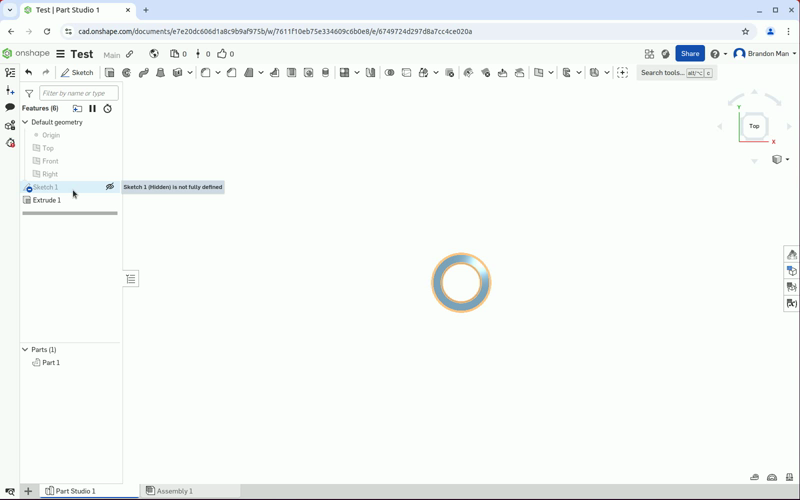
click(73, 189)
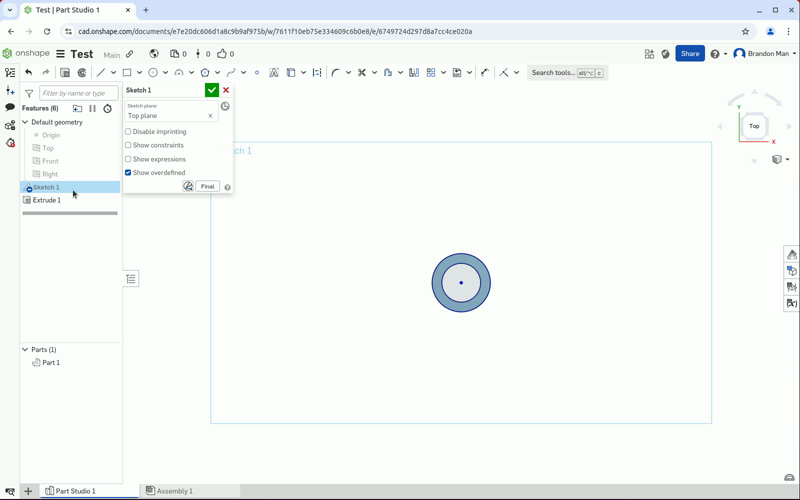
mouse_move(229, 92)
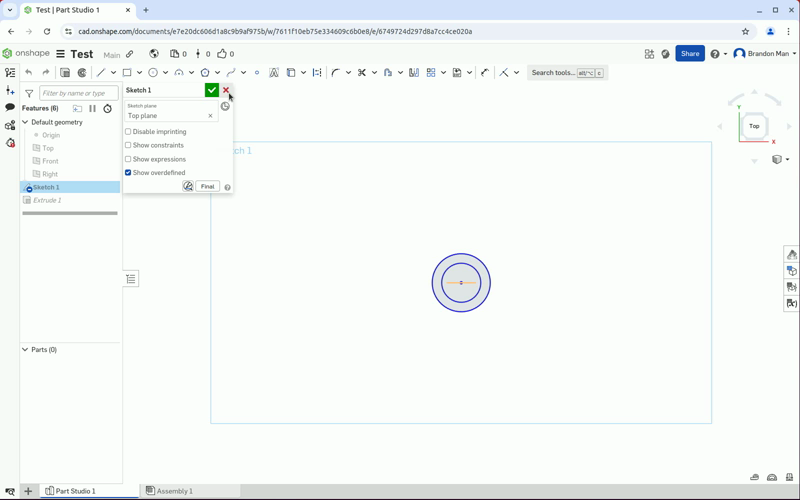
click(229, 92)
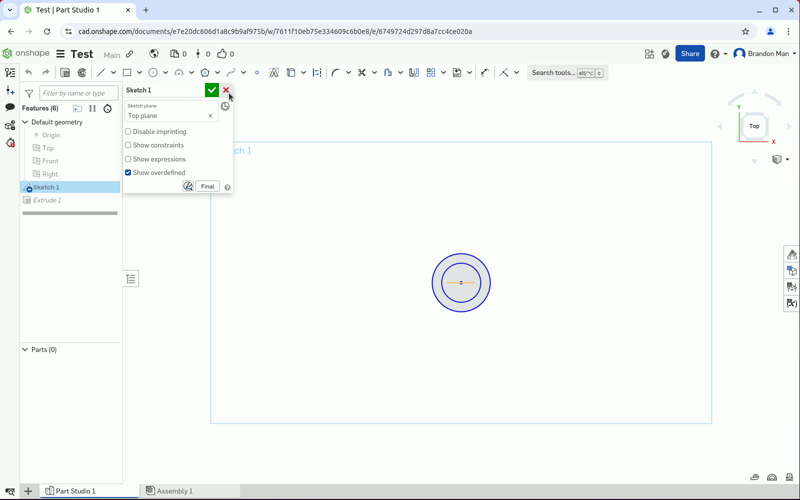
key(shift+s)
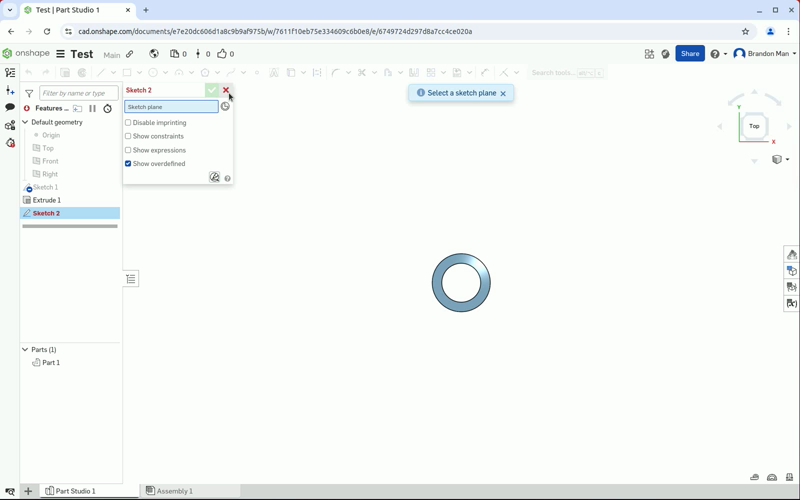
mouse_move(73, 150)
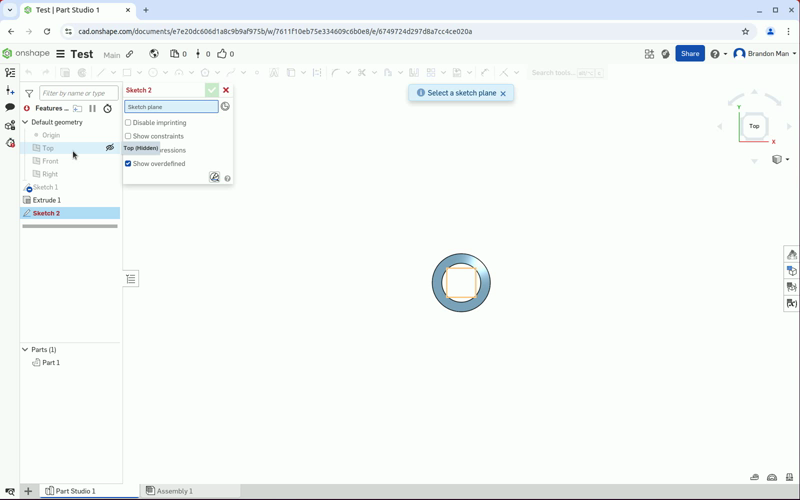
click(73, 150)
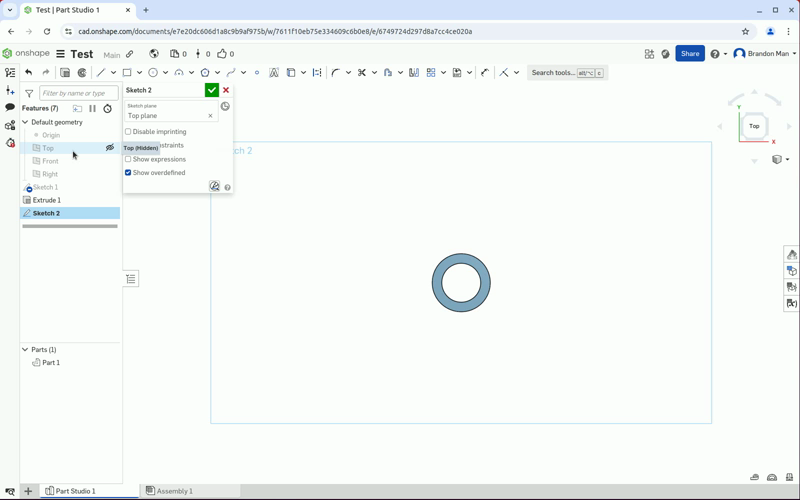
mouse_move(73, 352)
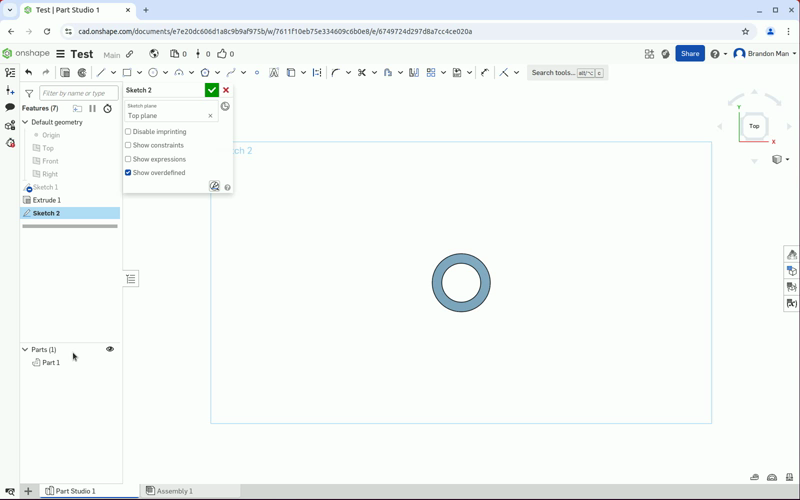
key(y)
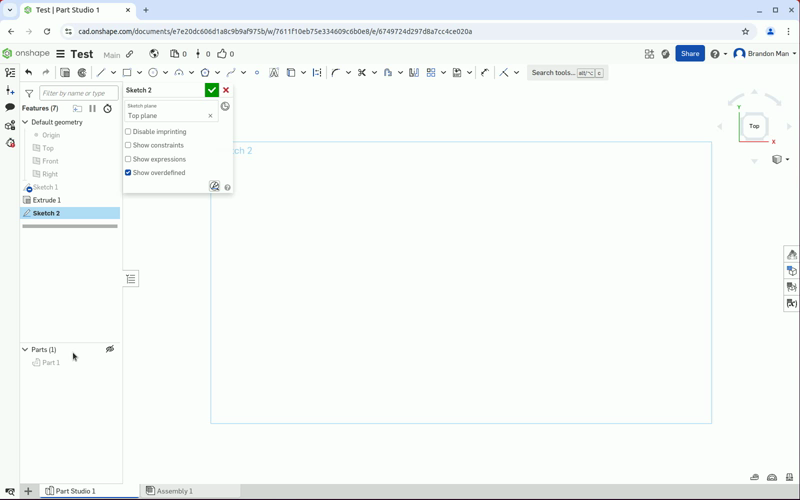
key(c)
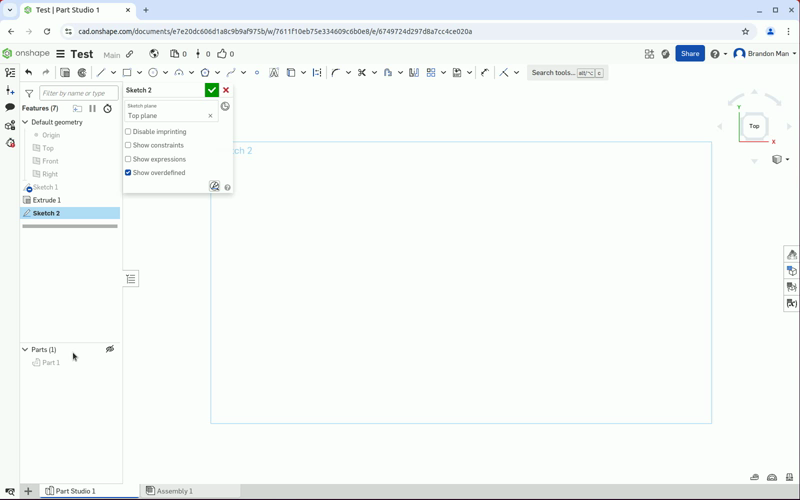
key_down(shift)
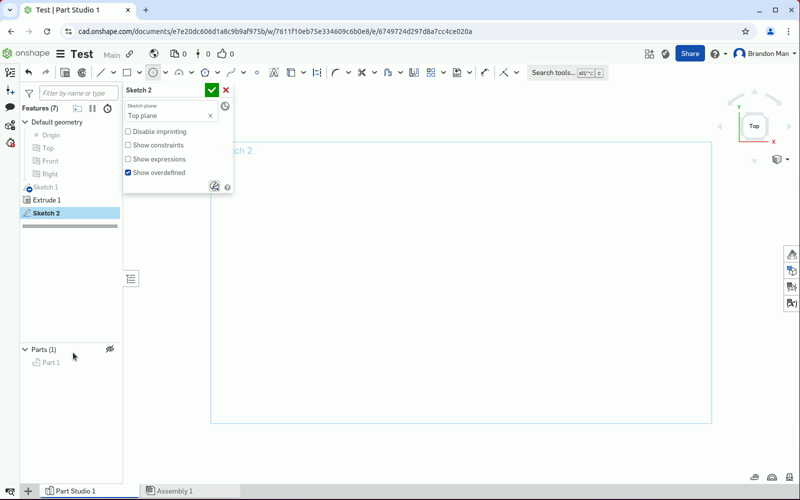
mouse_move(461, 282)
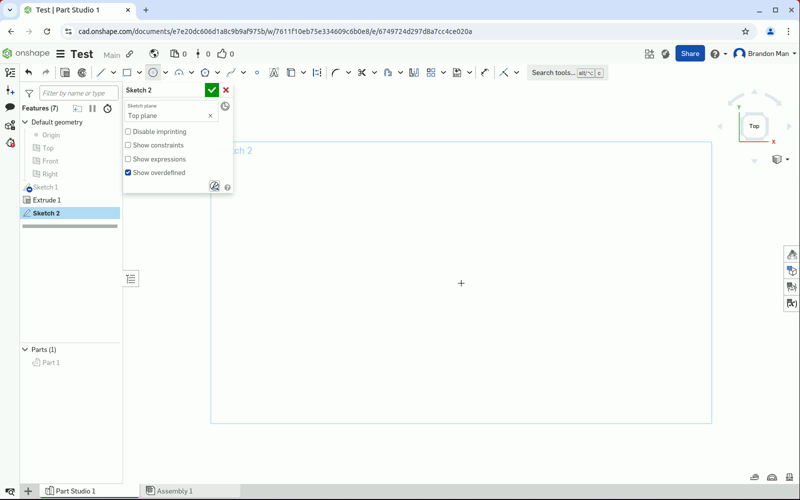
click(461, 282)
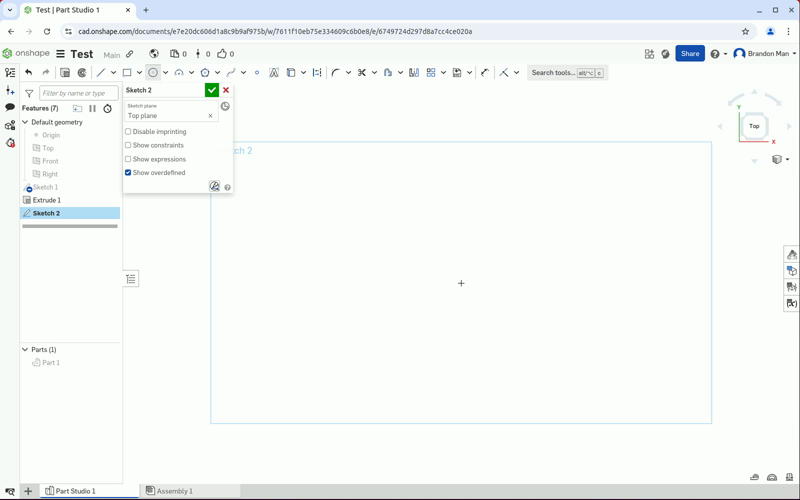
key_up(shift)
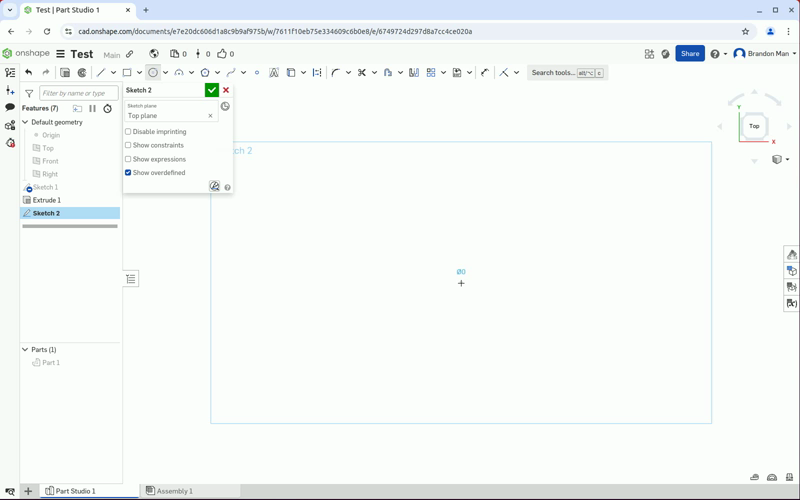
mouse_move(480, 282)
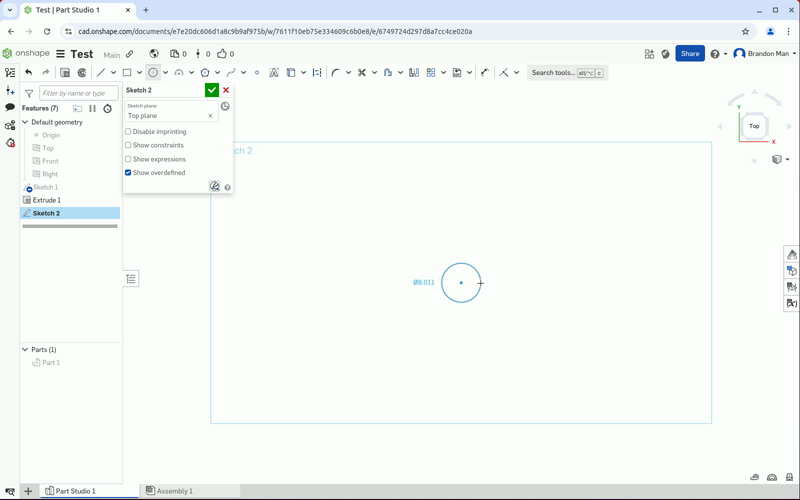
click(480, 282)
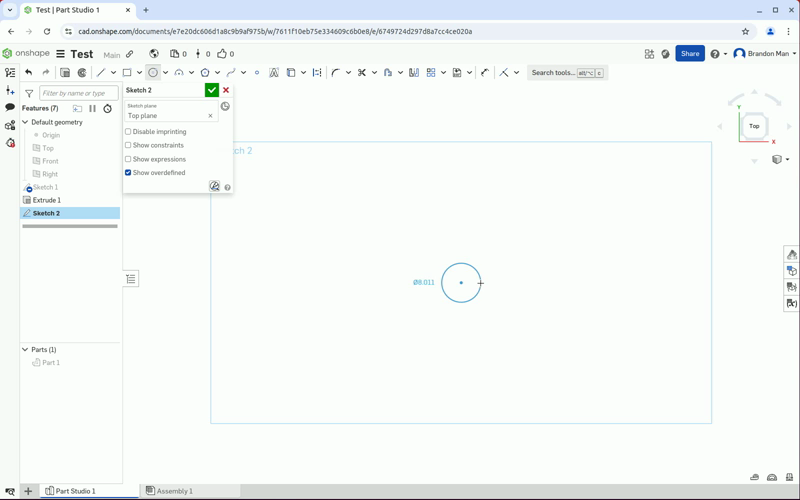
key(esc)
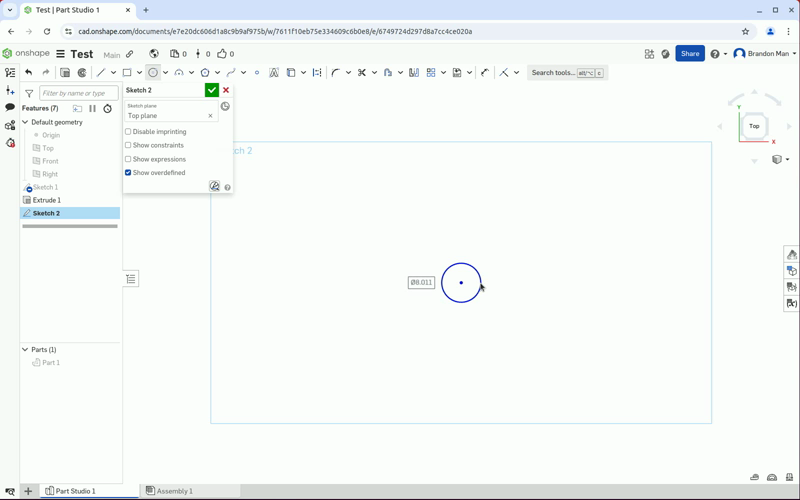
key(c)
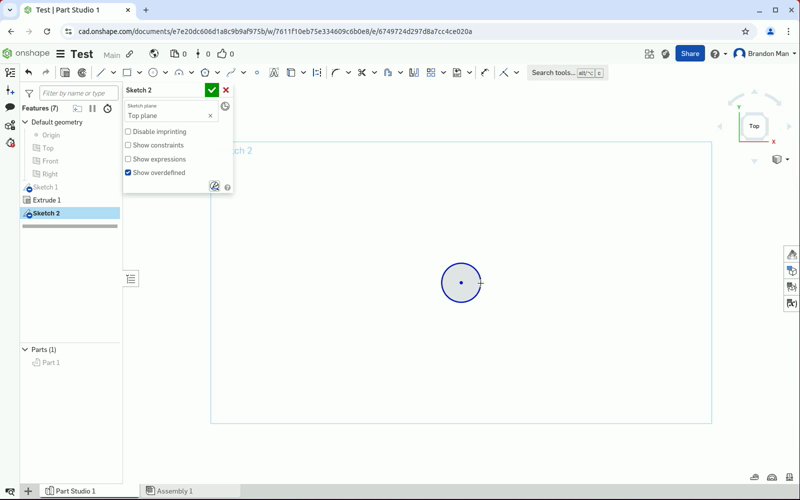
key_down(shift)
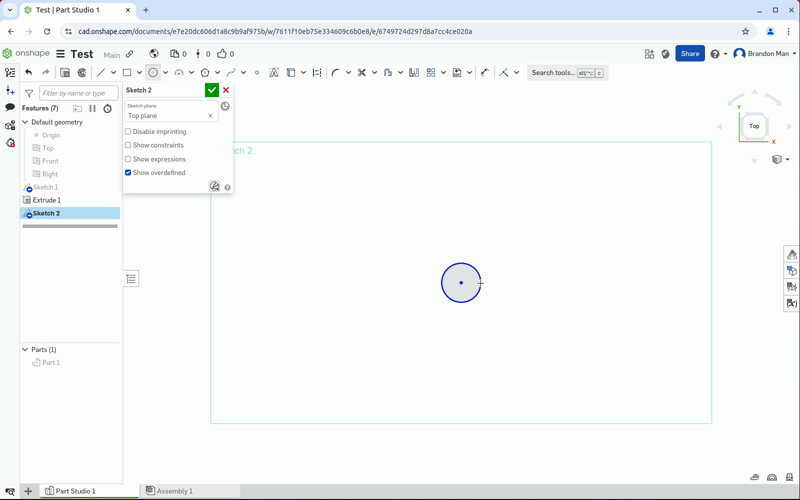
mouse_move(461, 282)
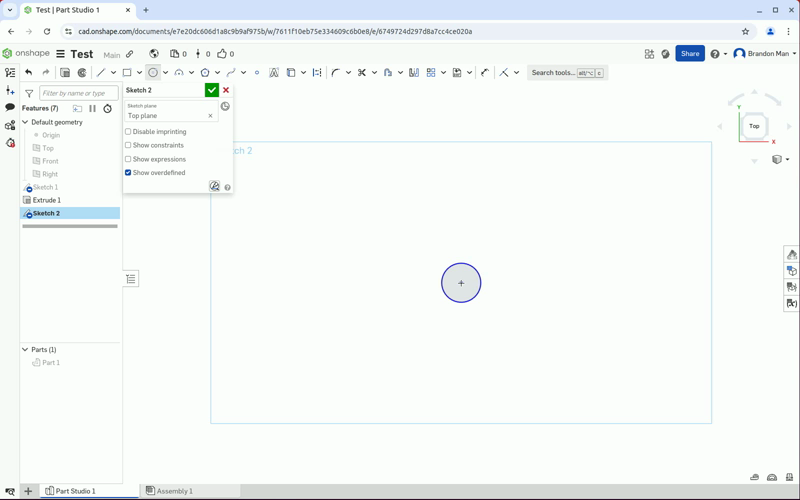
click(461, 282)
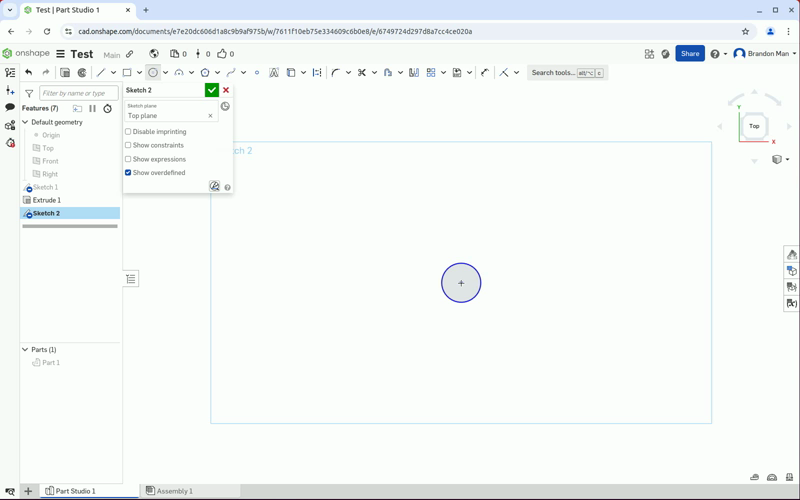
key_up(shift)
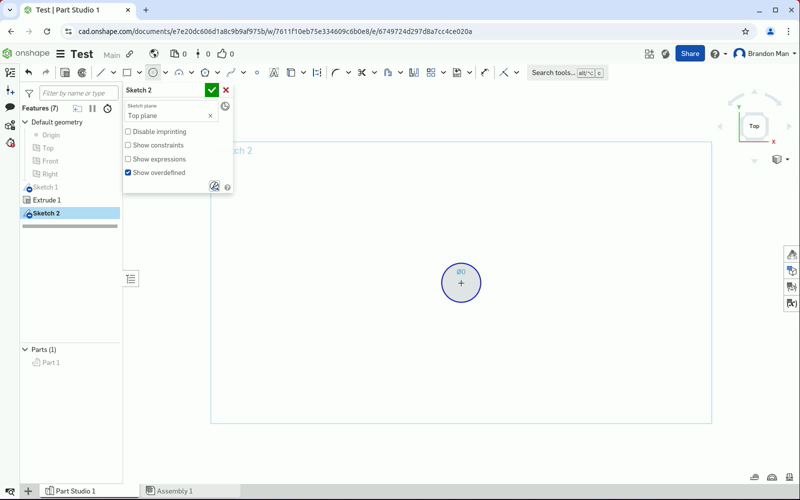
mouse_move(475, 282)
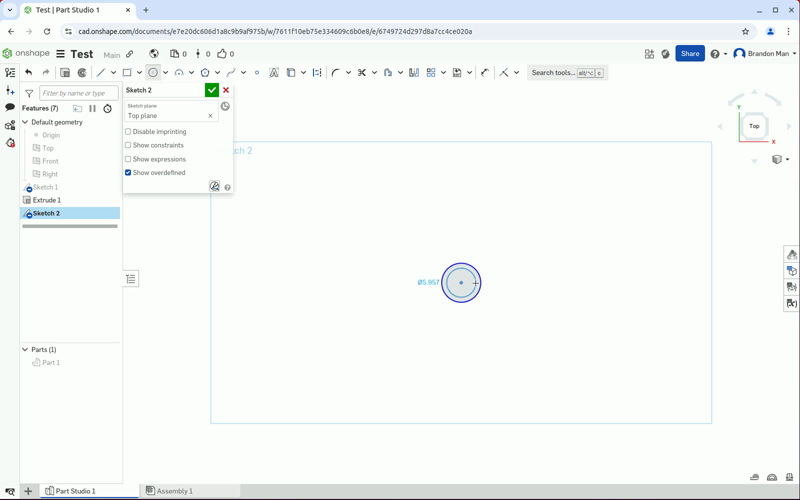
click(475, 282)
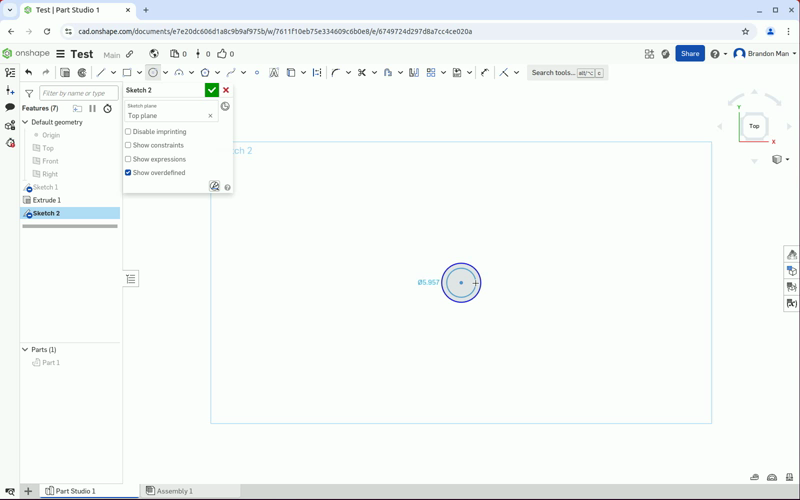
key(esc)
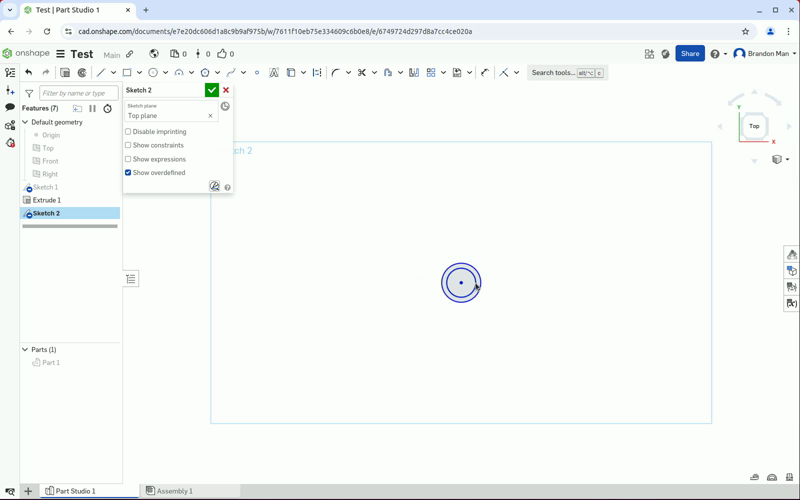
mouse_move(479, 283)
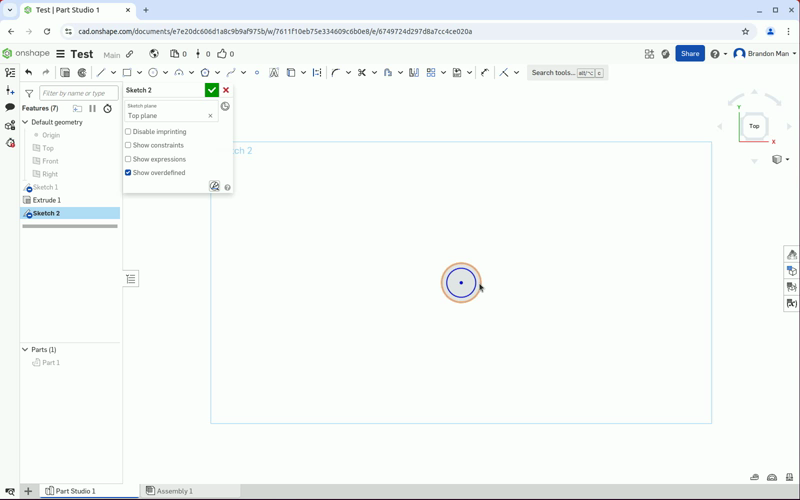
scroll(6)
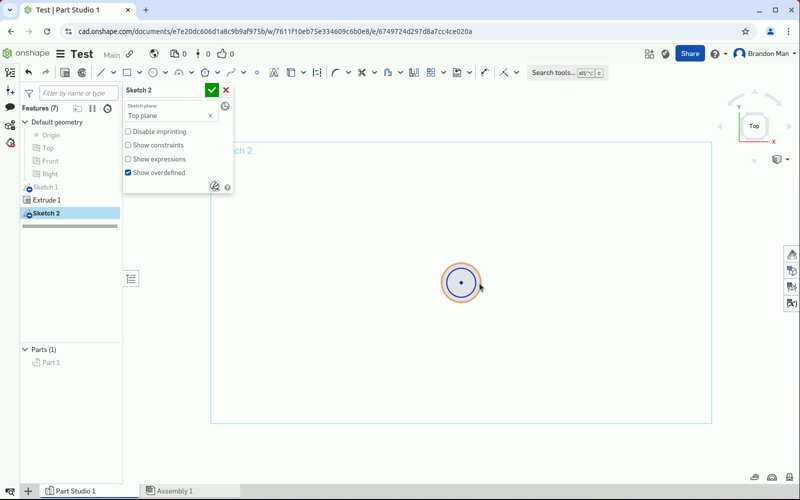
scroll(6)
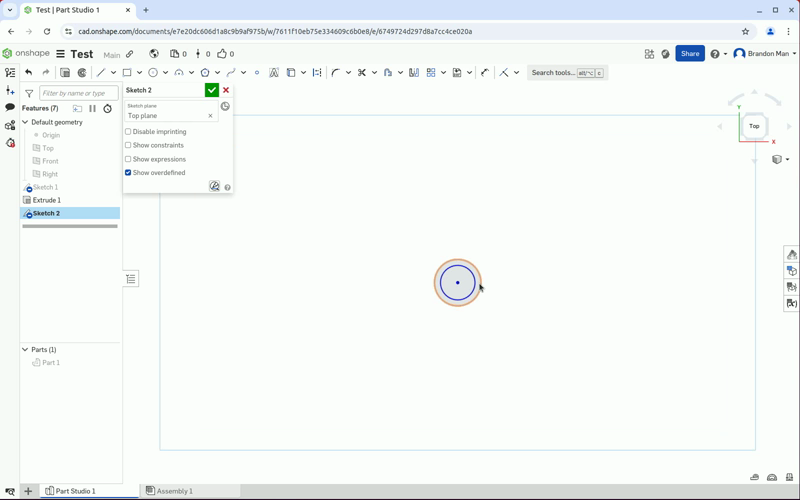
scroll(6)
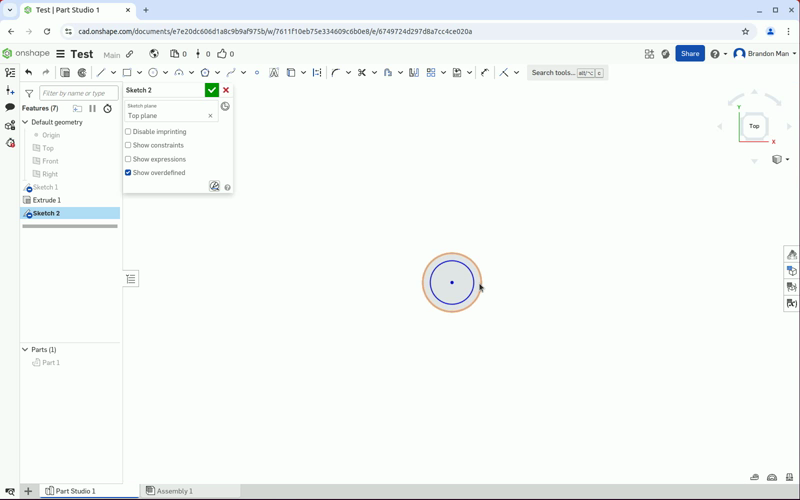
scroll(6)
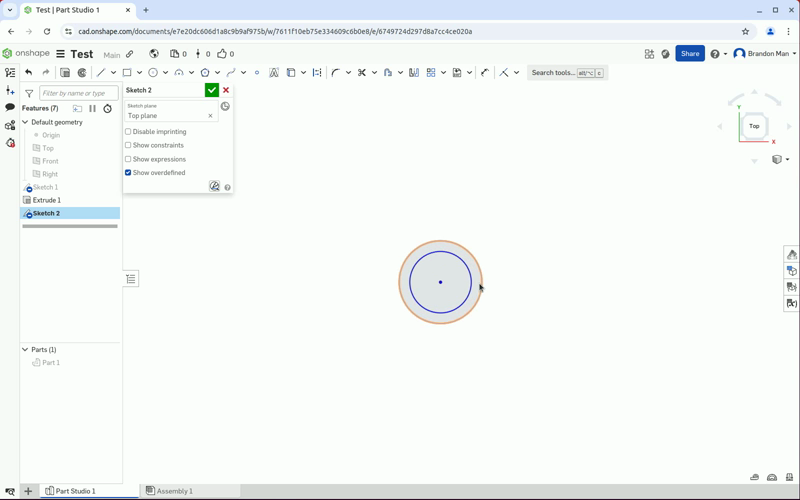
scroll(6)
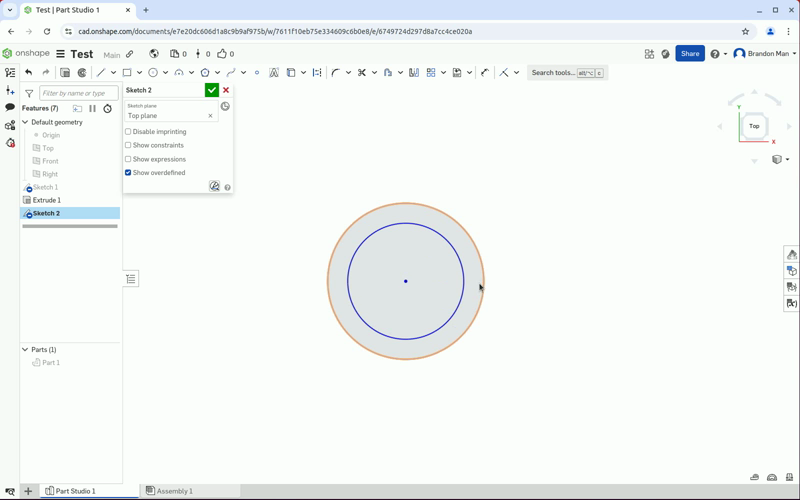
scroll(6)
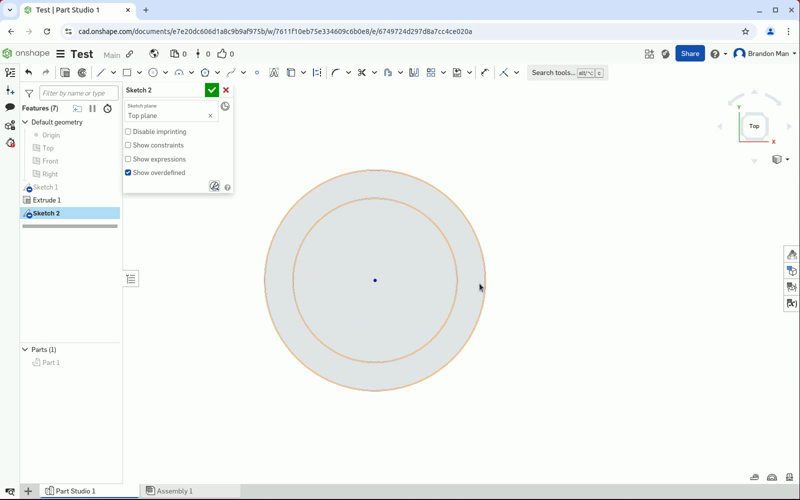
scroll(6)
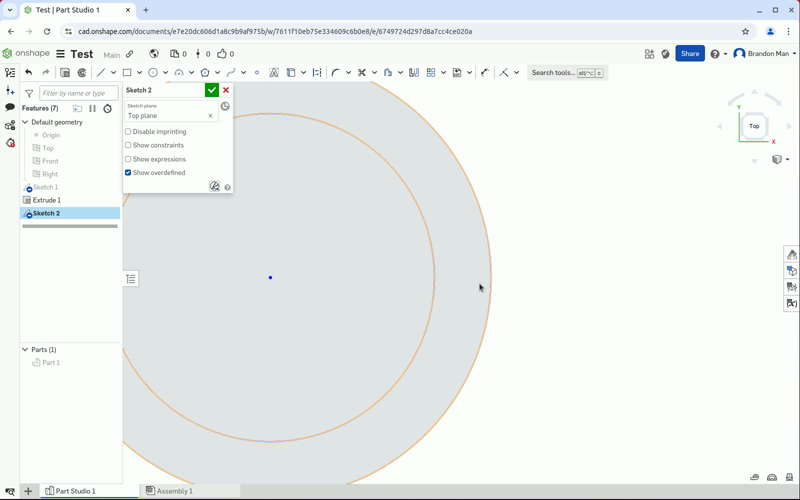
click(479, 283)
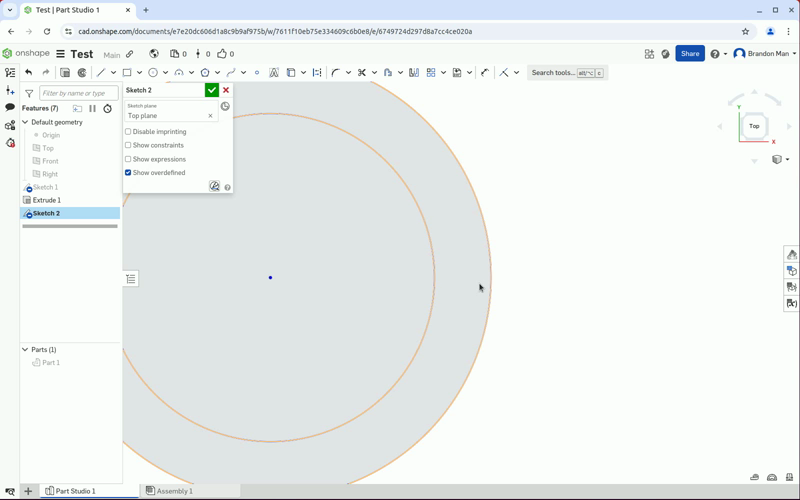
scroll(-6)
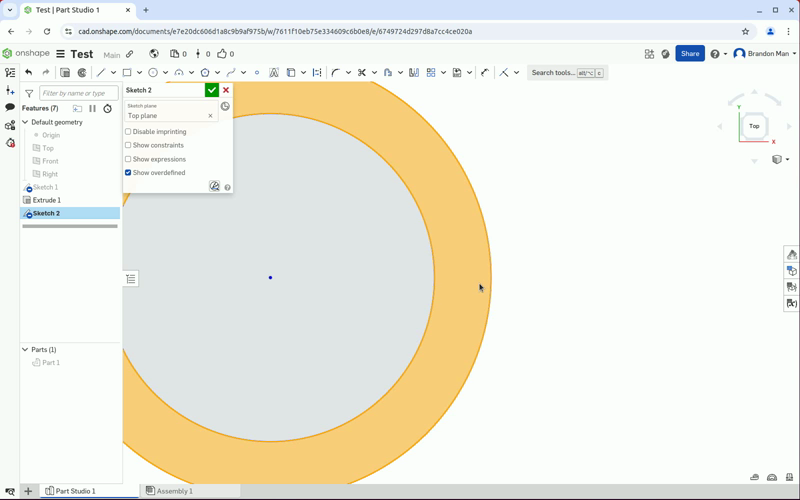
scroll(-6)
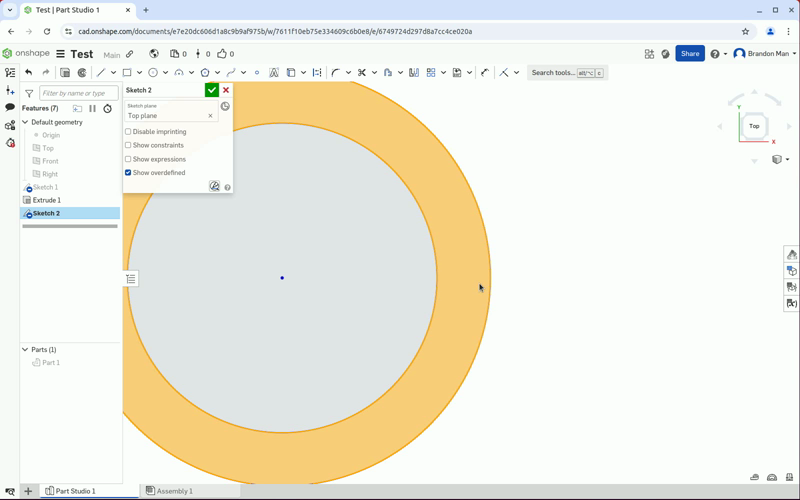
scroll(-6)
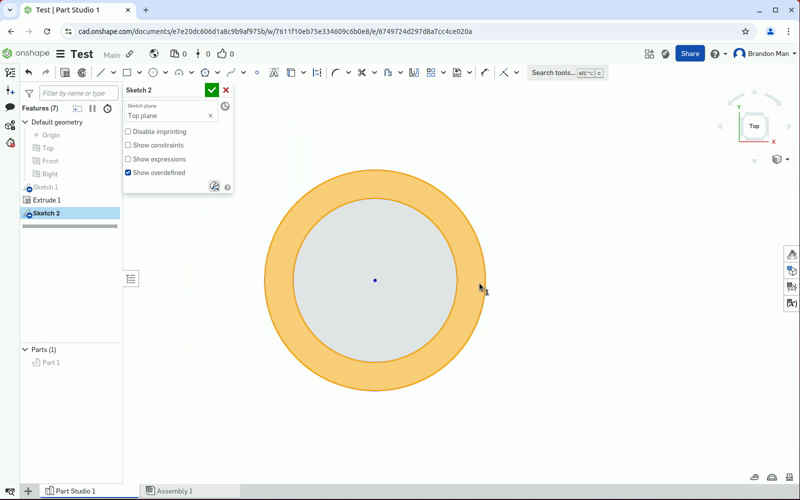
scroll(-6)
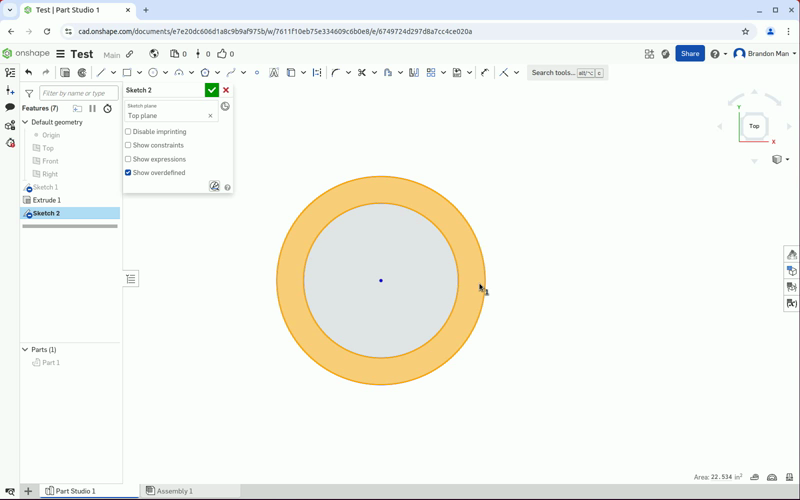
scroll(-6)
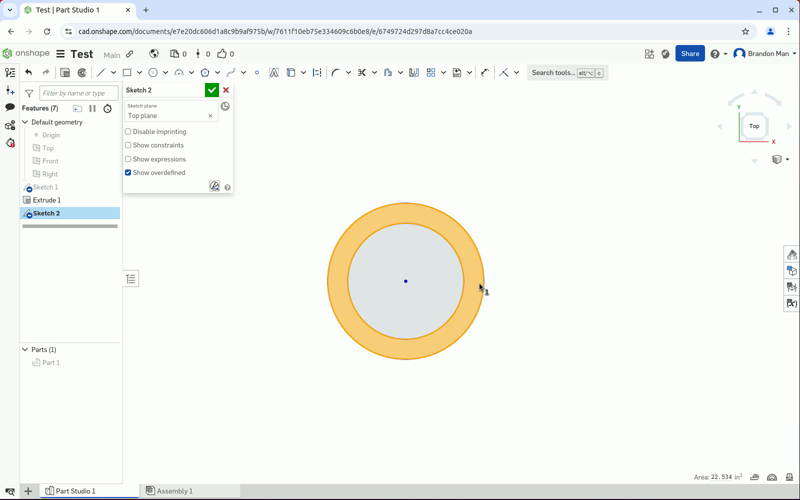
scroll(-6)
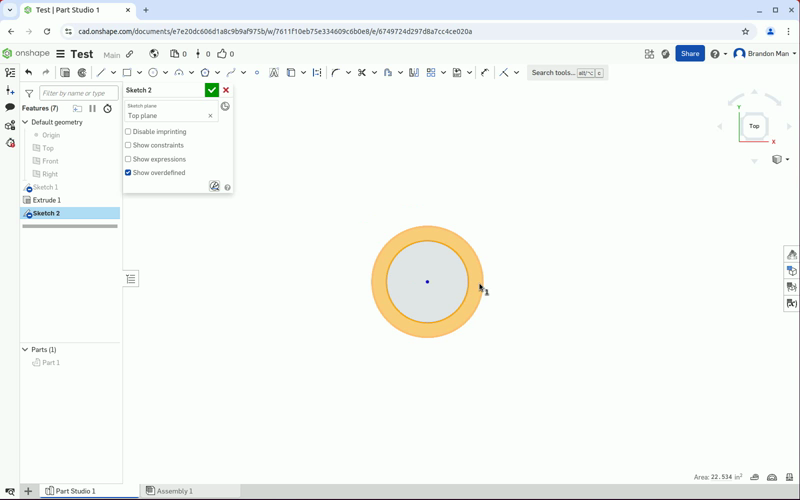
scroll(-6)
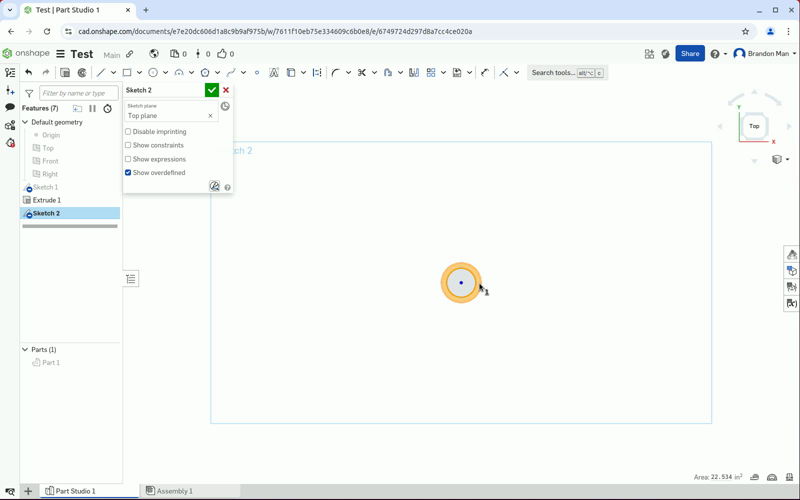
mouse_move(73, 352)
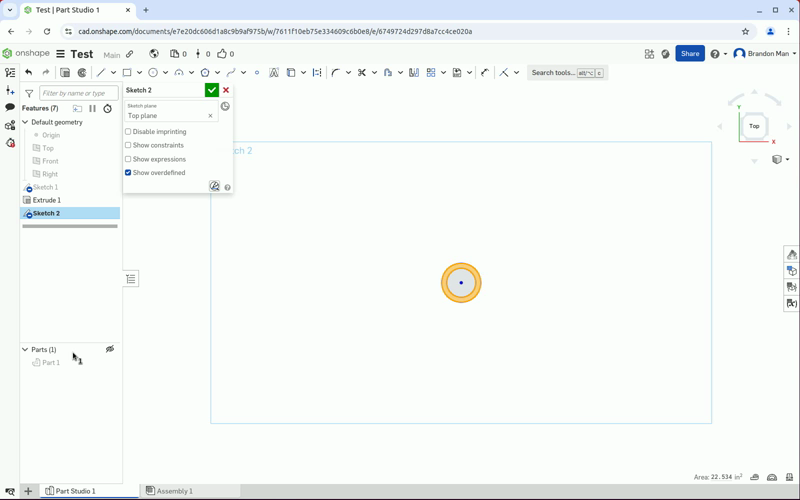
key(shift+y)
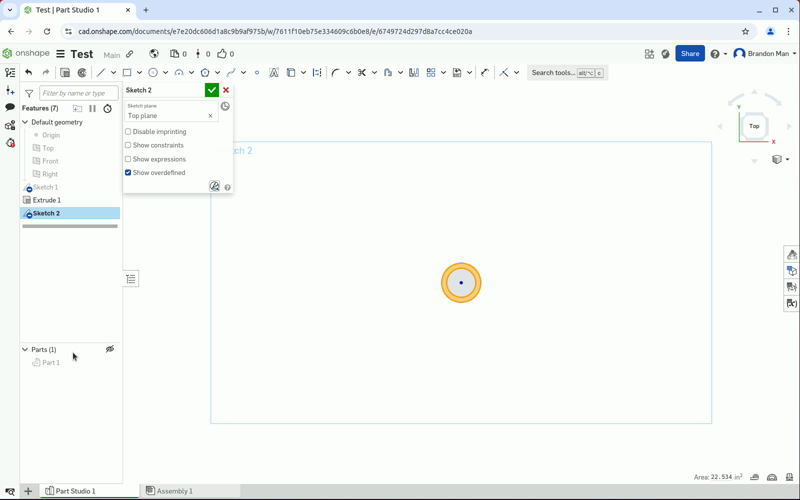
key(shift+e)
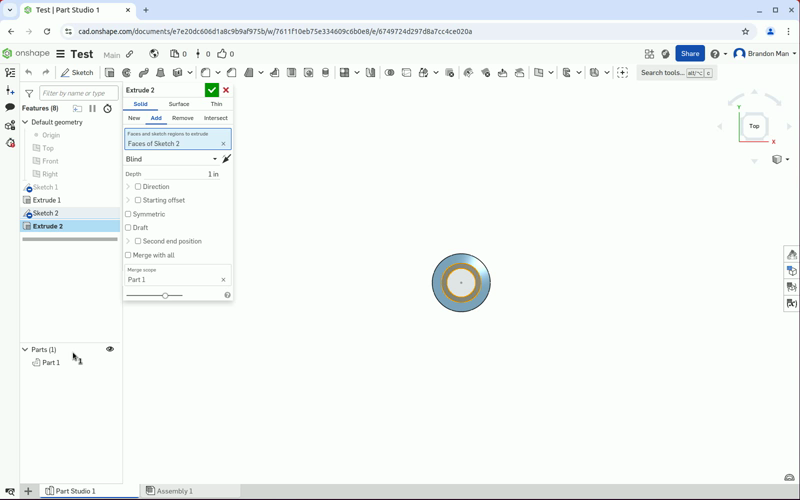
mouse_move(143, 106)
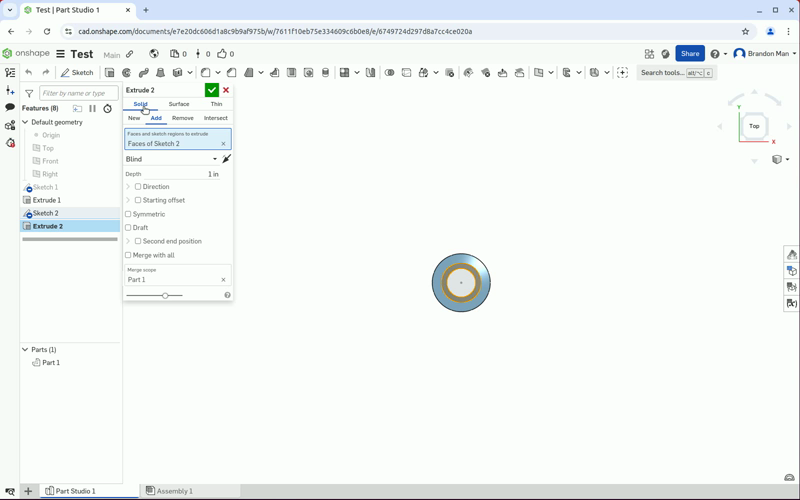
click(143, 106)
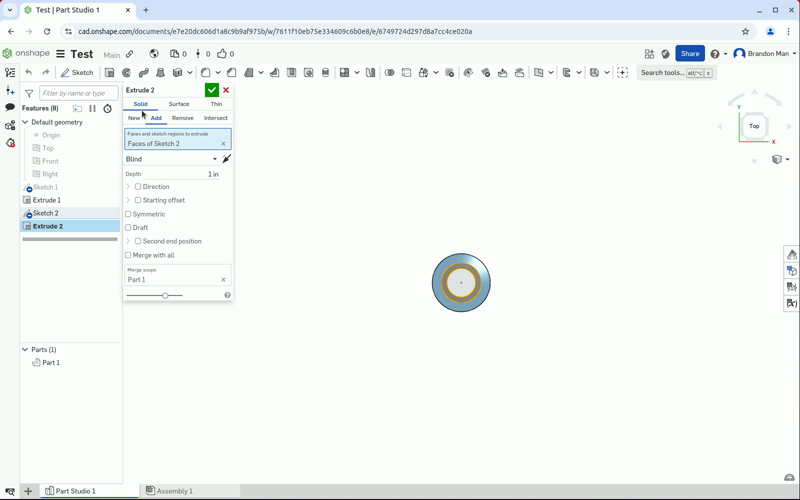
mouse_move(137, 120)
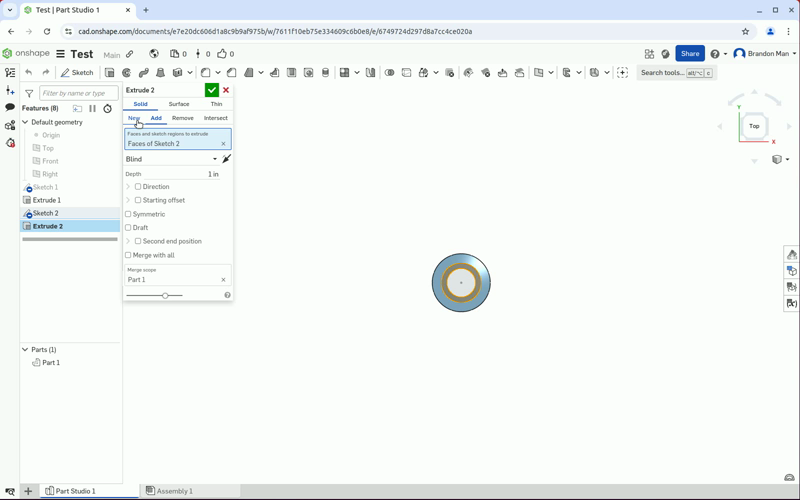
click(137, 120)
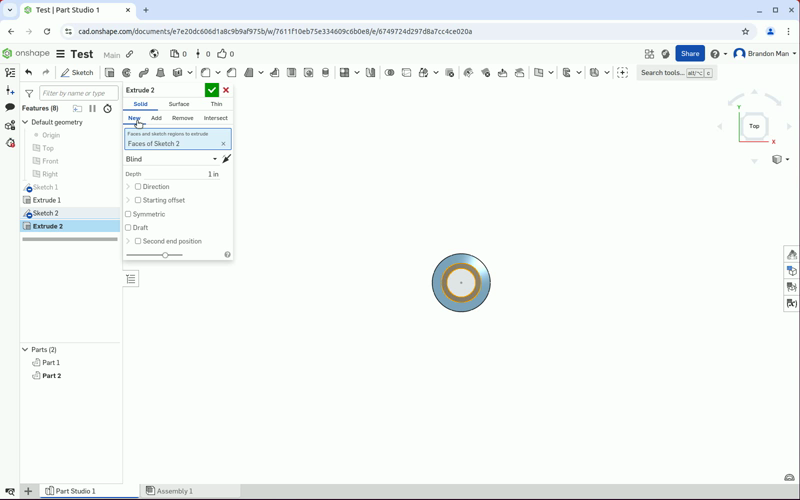
key(tab, 4)
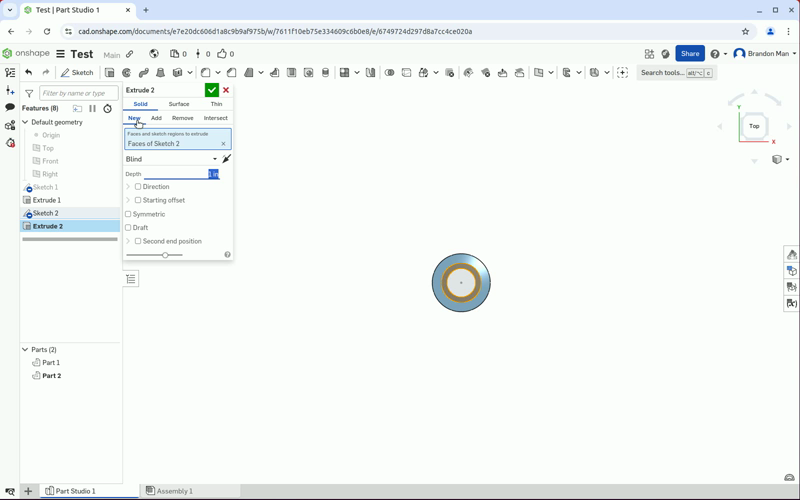
text(1.926)
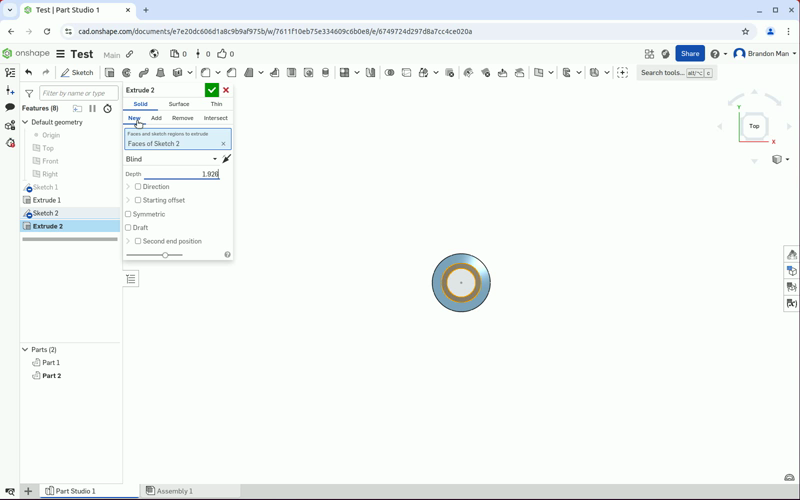
key(enter)
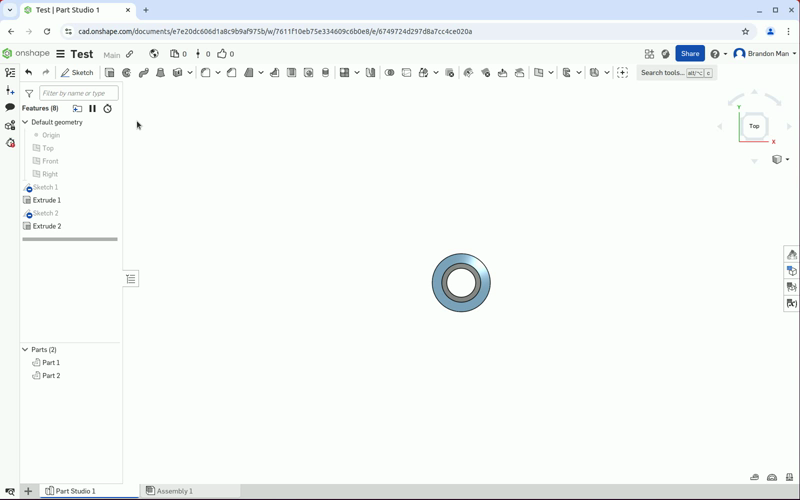
key(shift+h)
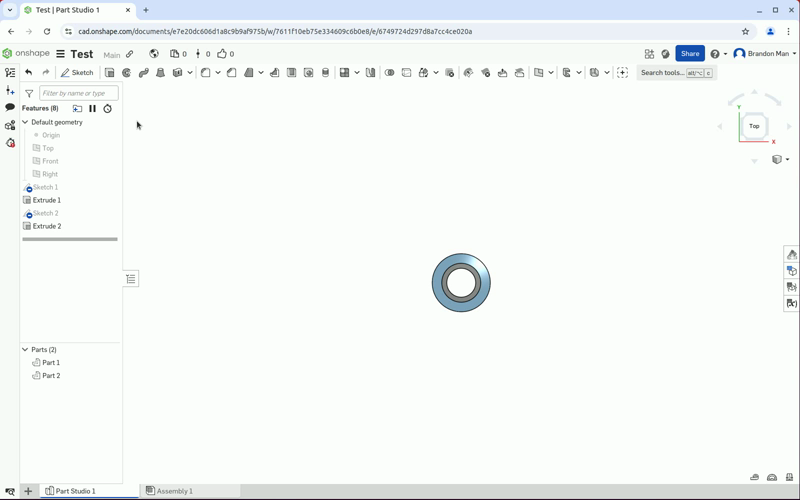
key(shift+h)
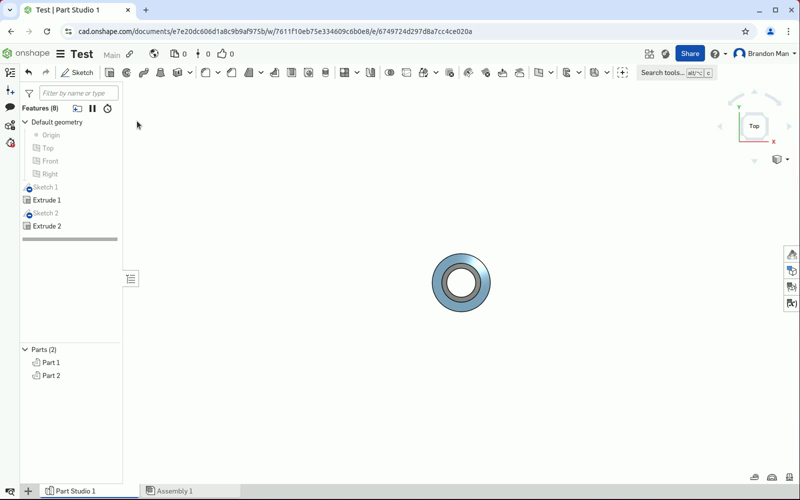
mouse_move(73, 189)
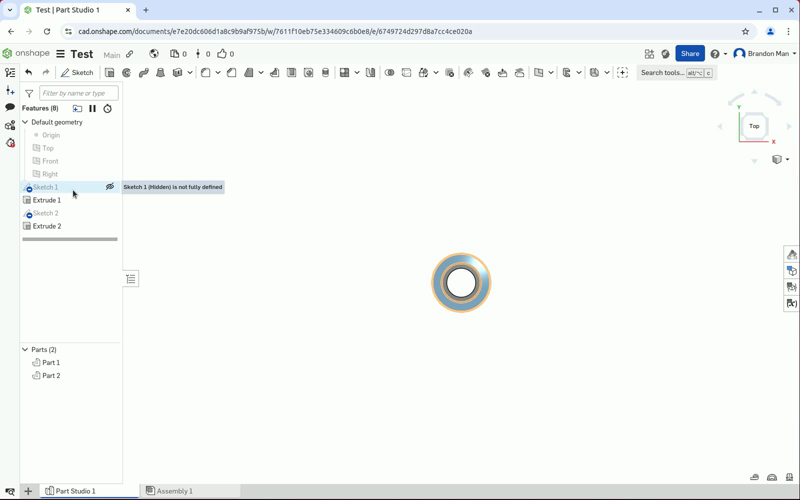
click(73, 189)
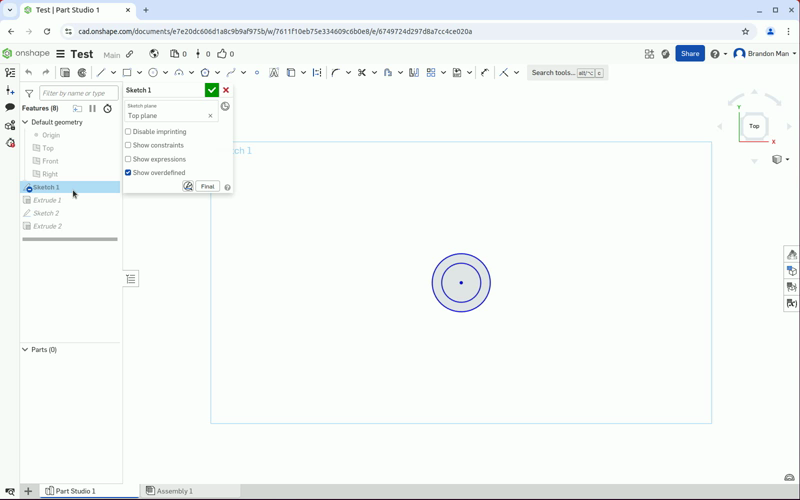
mouse_move(229, 92)
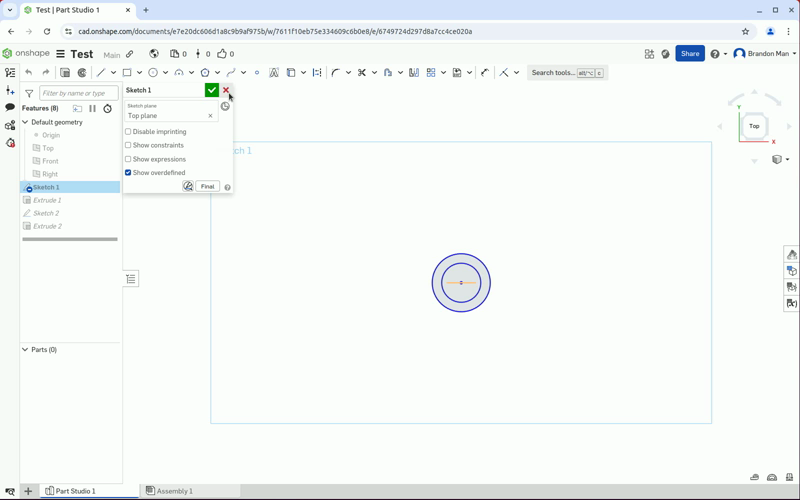
click(229, 92)
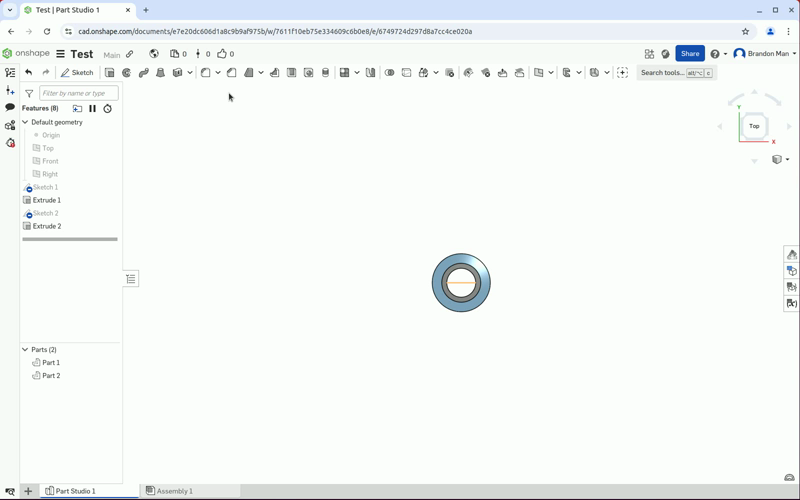
mouse_move(541, 75)
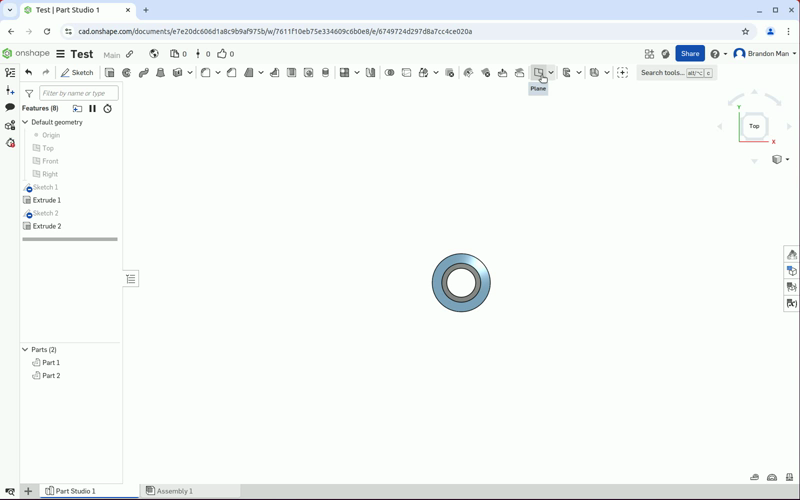
click(541, 75)
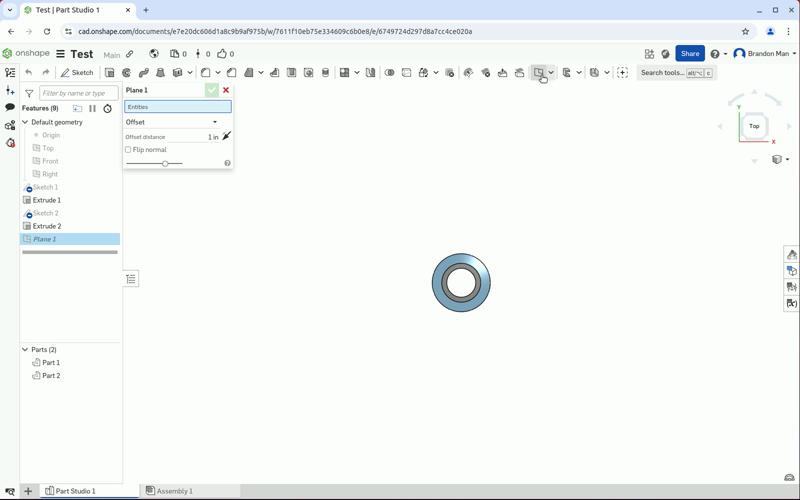
mouse_move(73, 150)
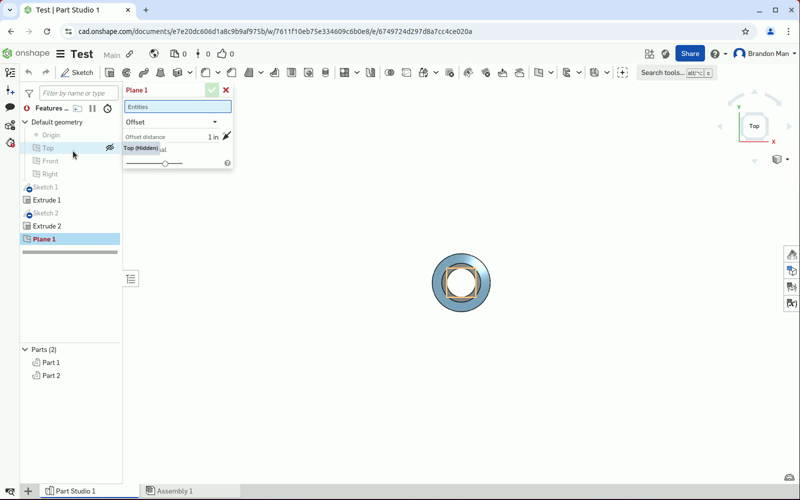
click(73, 150)
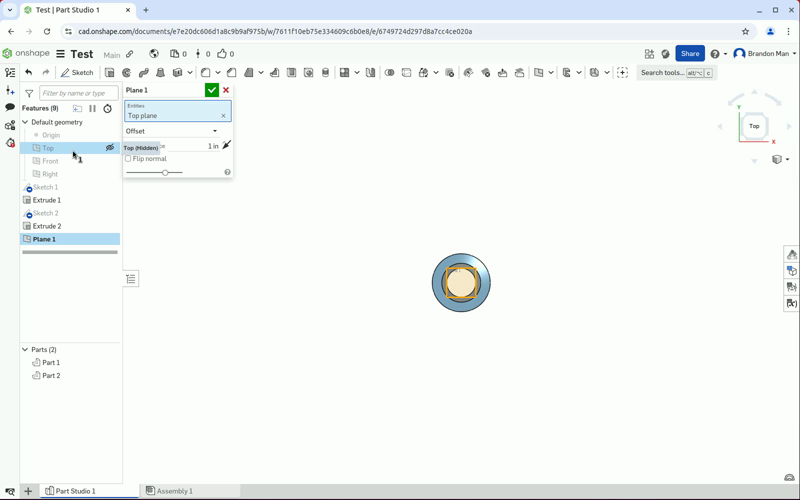
key(tab, 2)
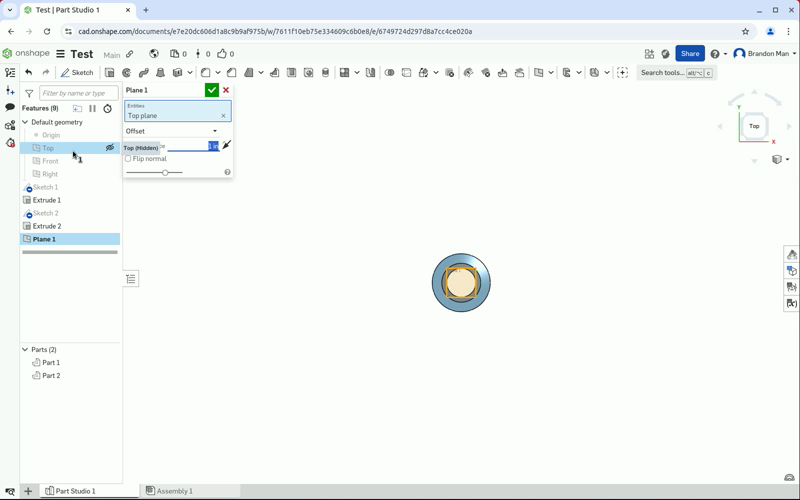
text(23.108)
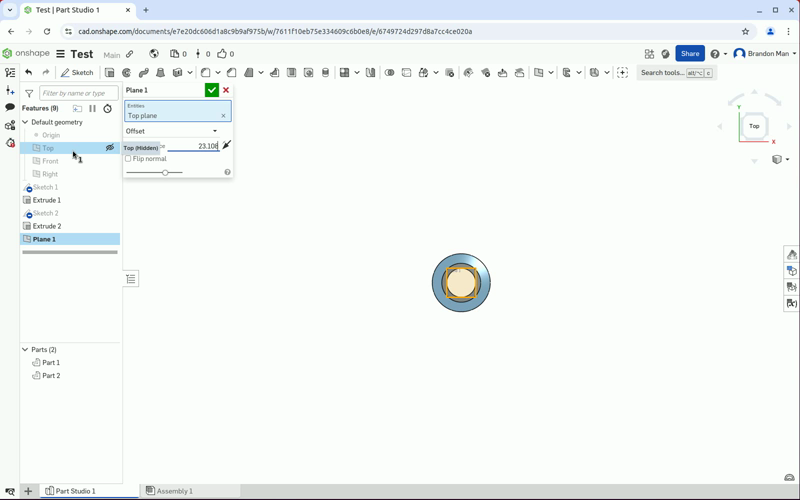
key(enter, 2)
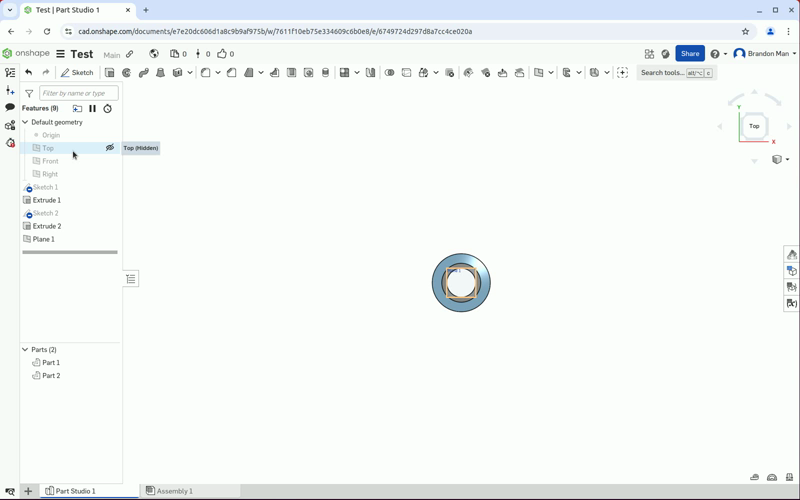
key(shift+s)
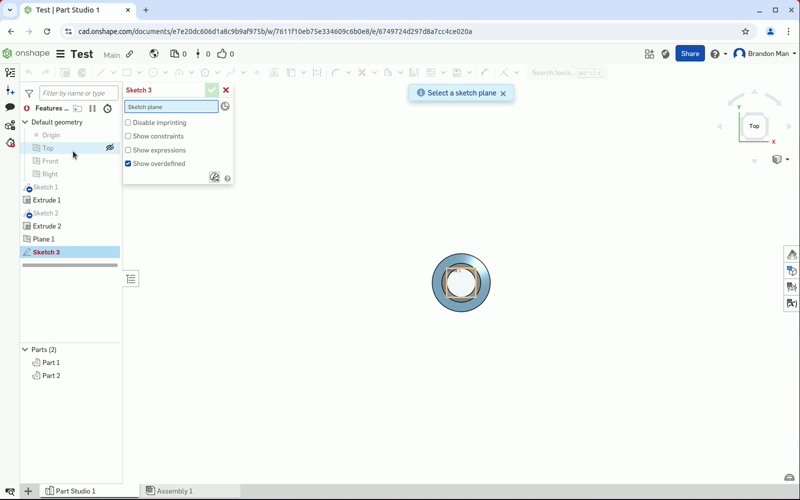
mouse_move(73, 241)
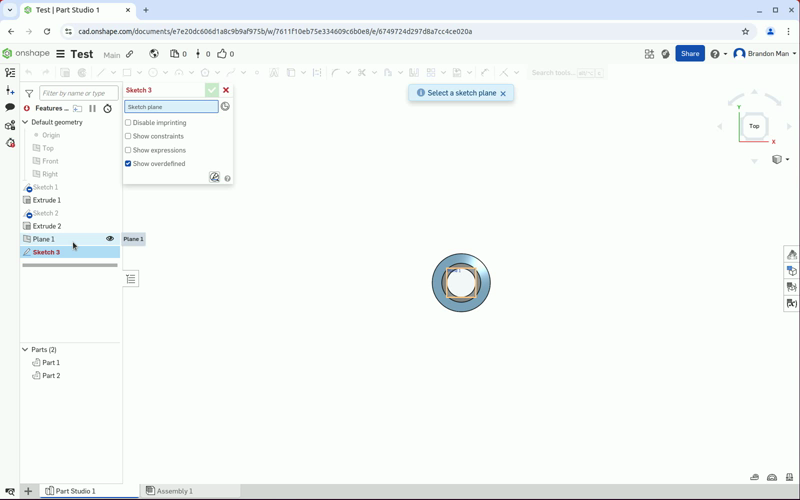
click(73, 241)
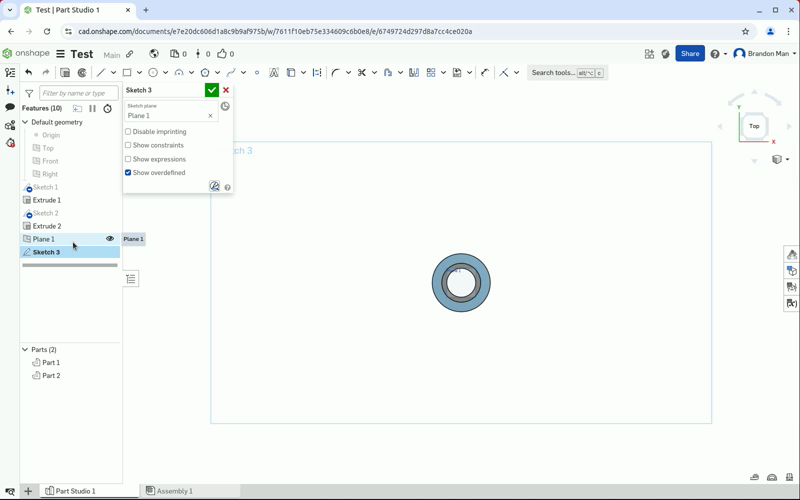
mouse_move(73, 352)
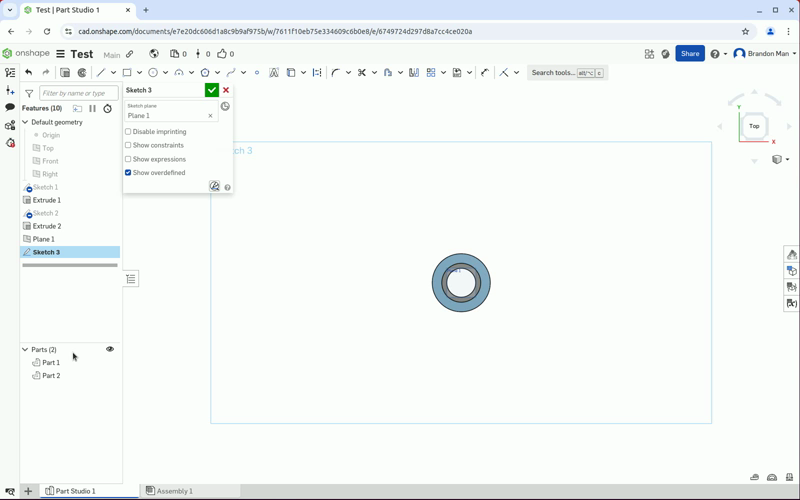
key(y)
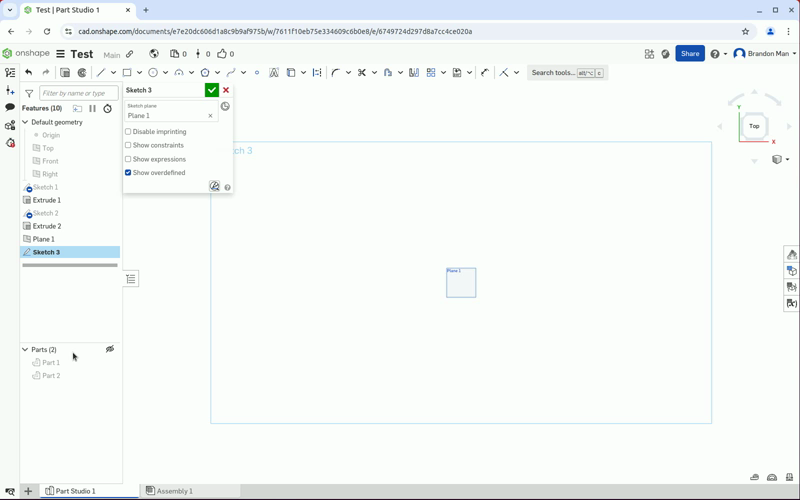
key(c)
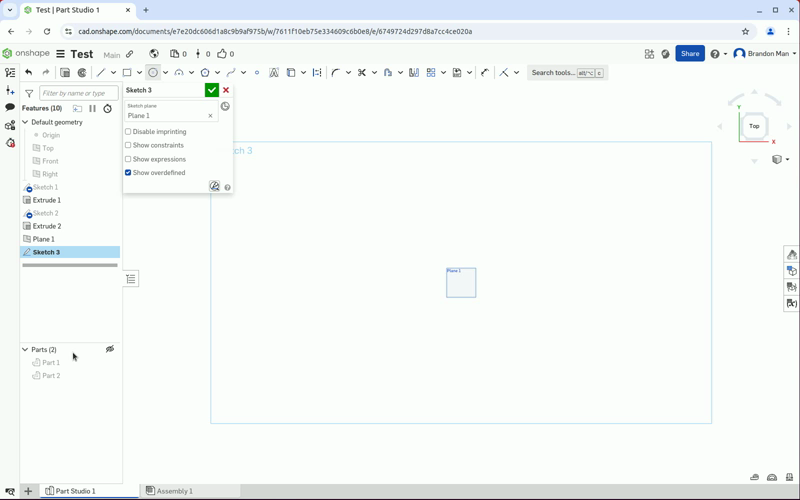
key_down(shift)
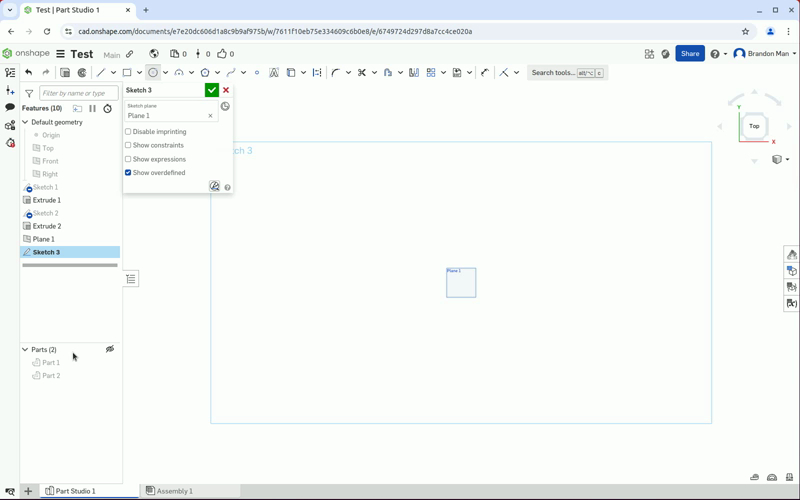
mouse_move(461, 282)
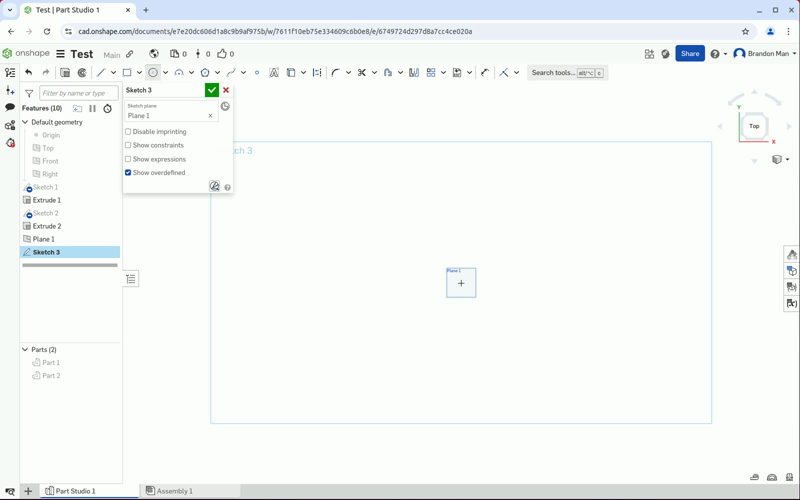
click(461, 282)
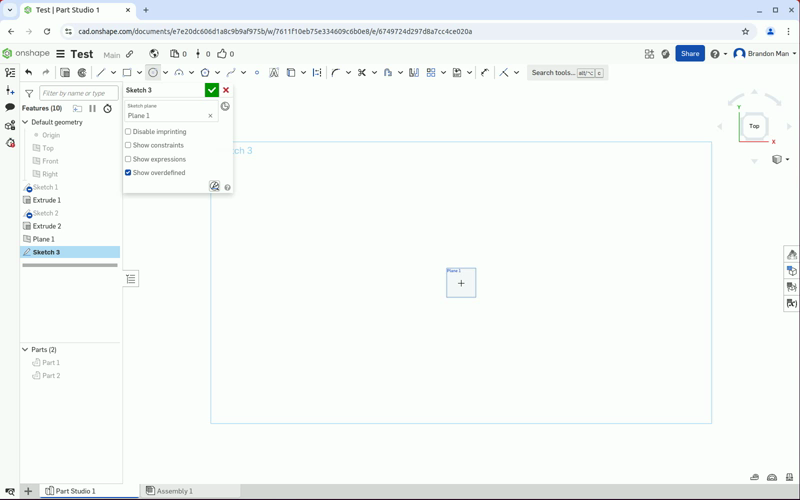
key_up(shift)
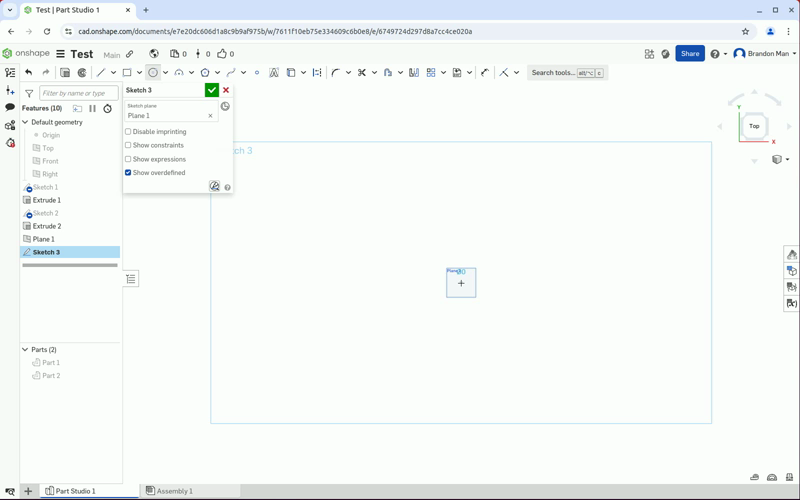
mouse_move(518, 282)
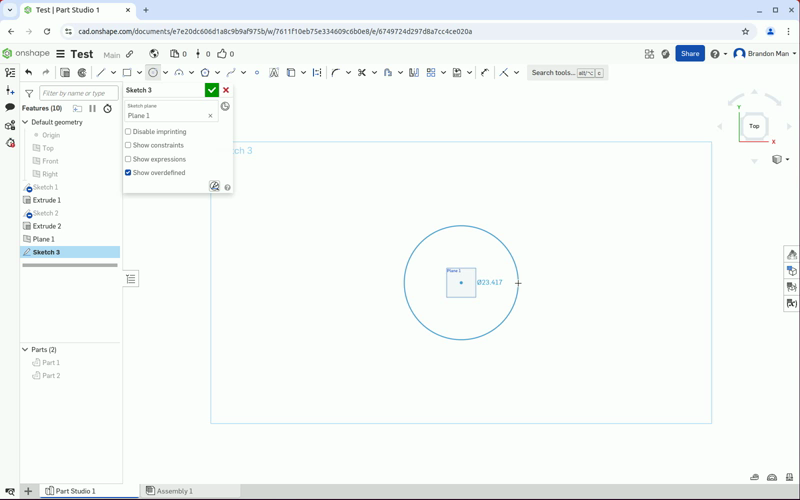
click(518, 282)
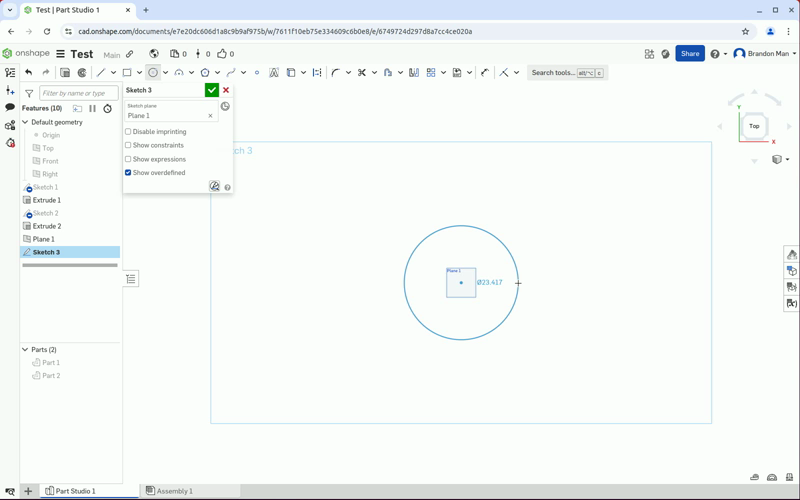
key(esc)
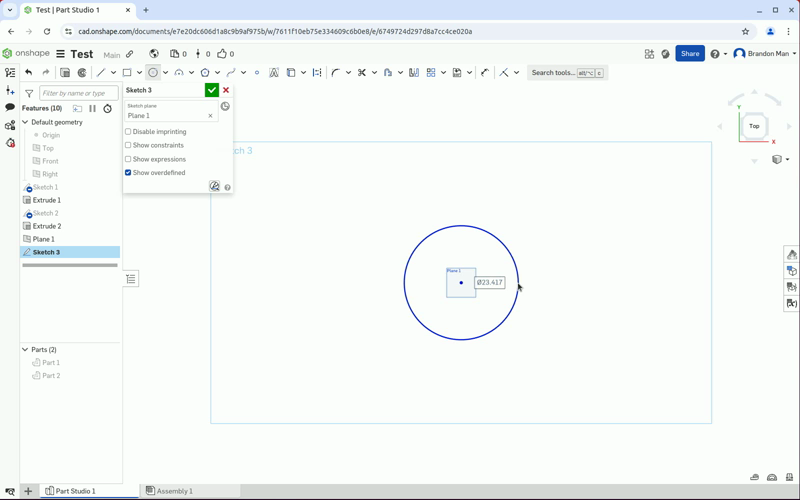
key(c)
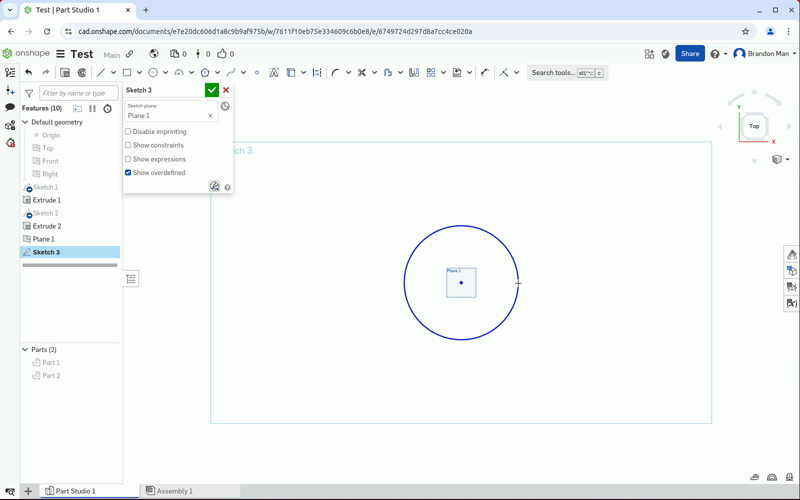
key_down(shift)
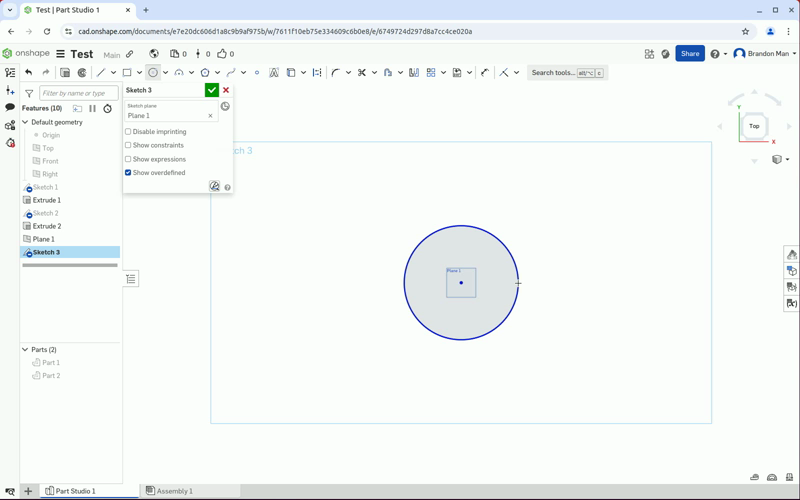
mouse_move(461, 282)
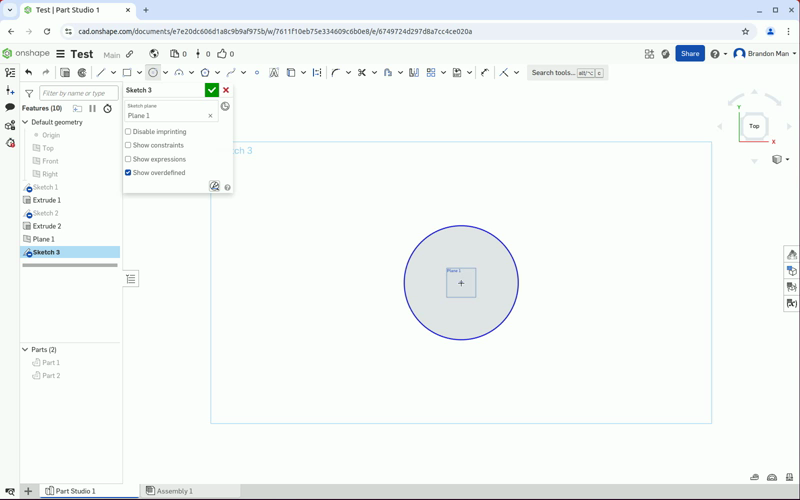
click(461, 282)
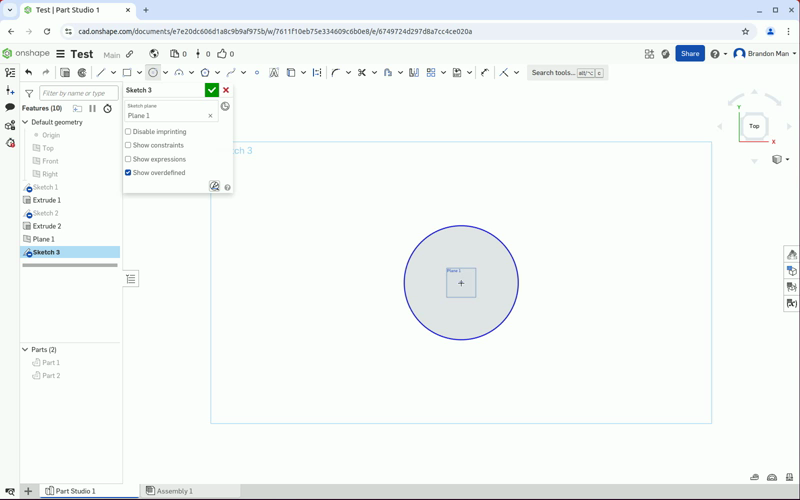
key_up(shift)
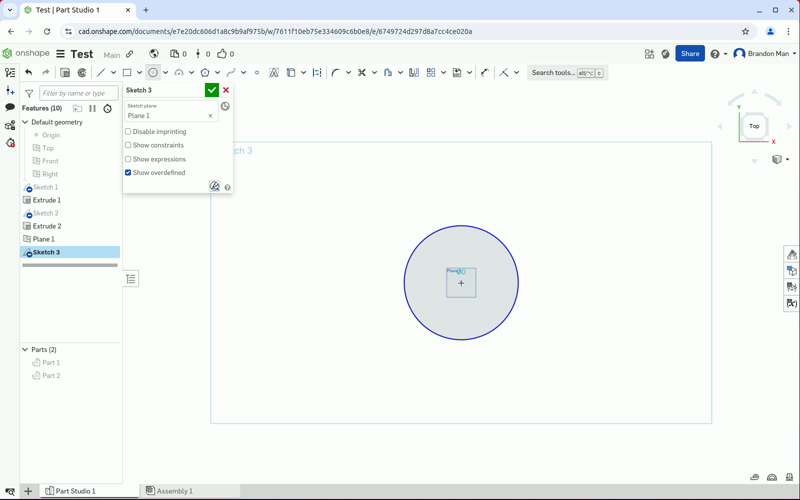
mouse_move(489, 282)
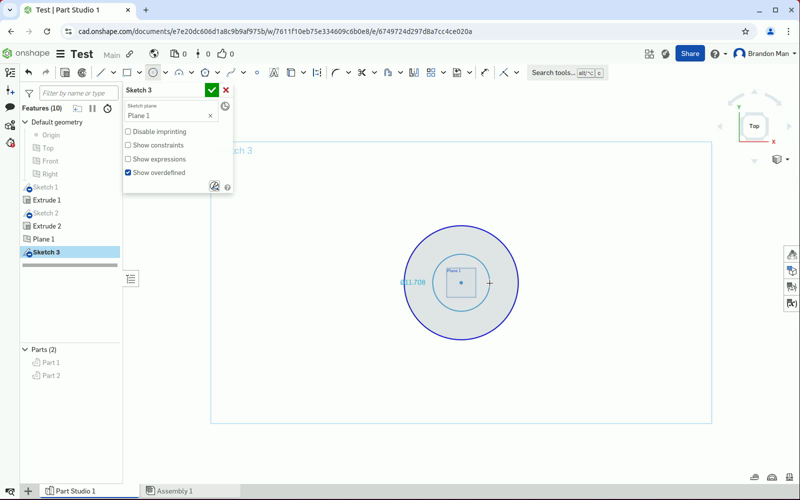
click(489, 282)
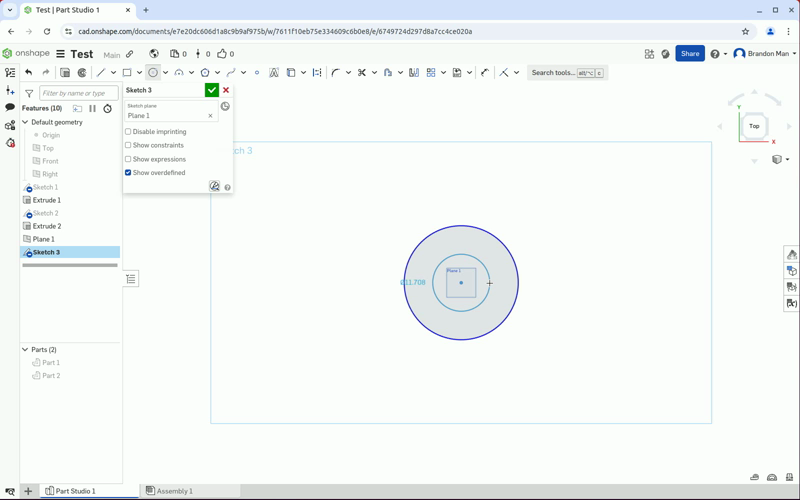
key(esc)
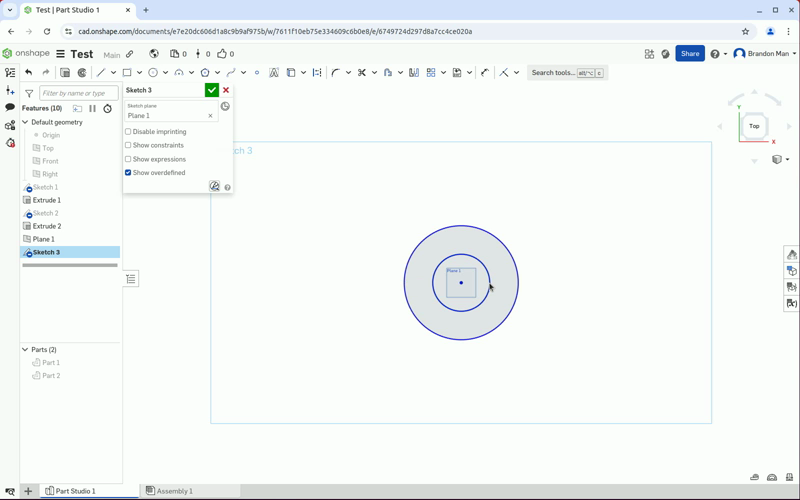
mouse_move(429, 313)
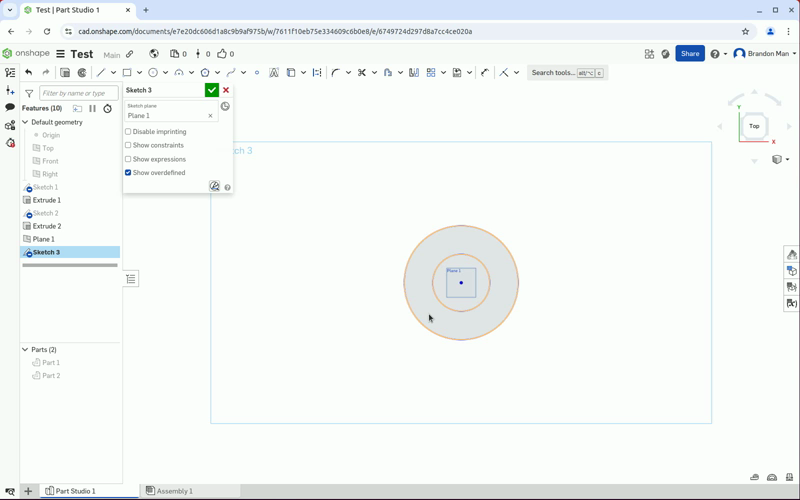
click(429, 313)
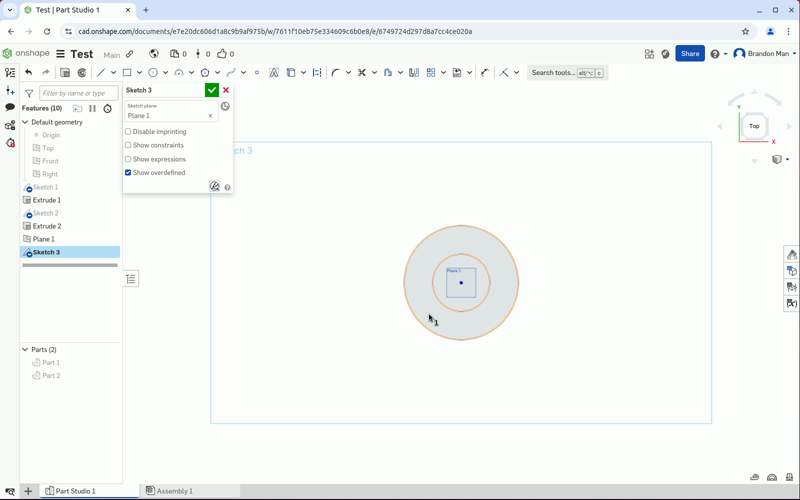
mouse_move(73, 352)
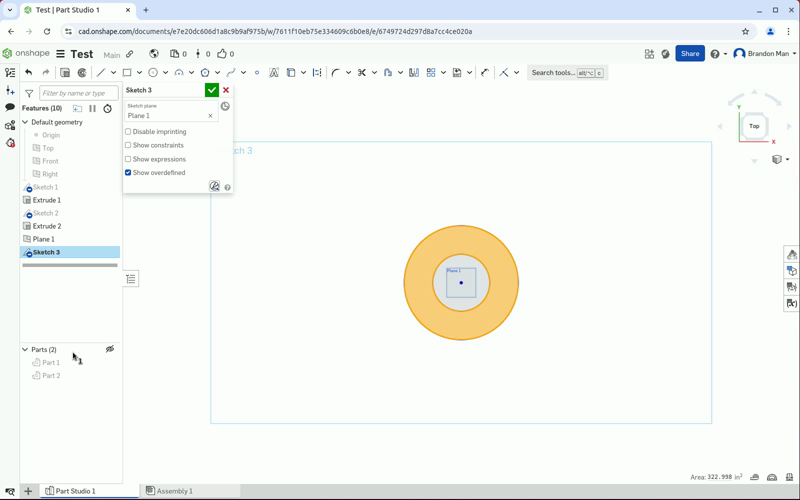
key(shift+y)
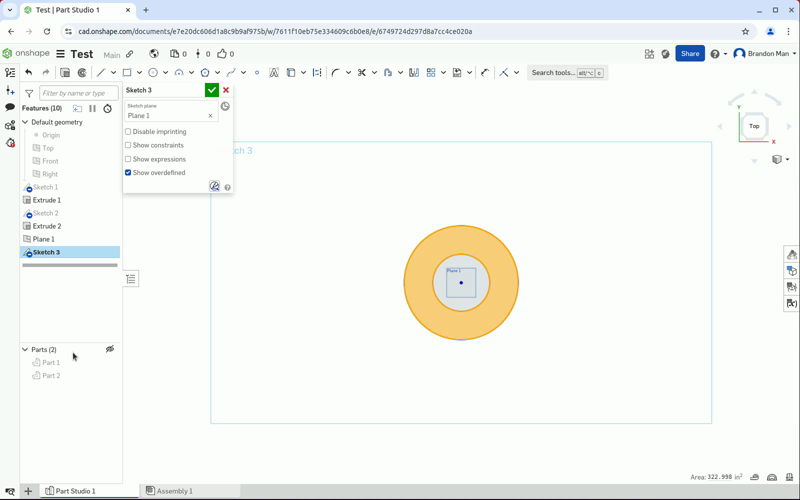
key(shift+e)
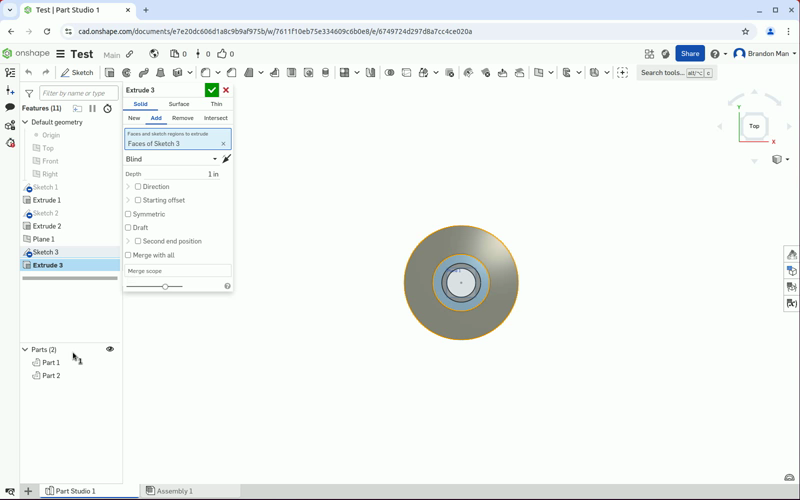
mouse_move(143, 106)
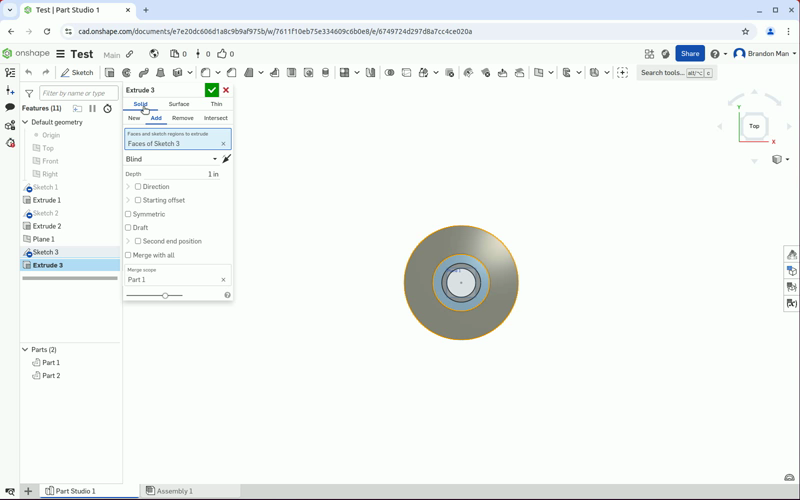
click(143, 106)
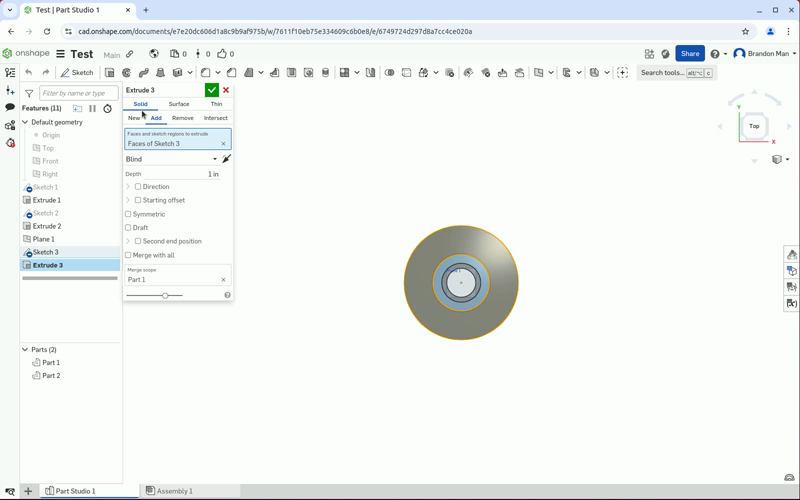
mouse_move(137, 120)
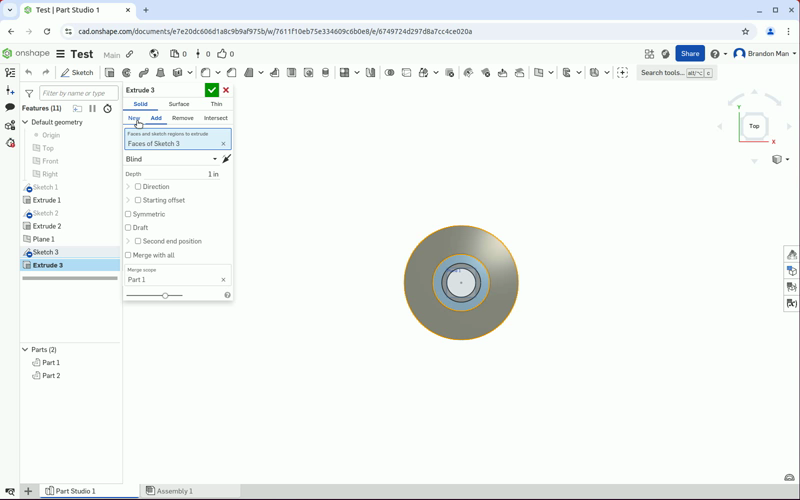
click(137, 120)
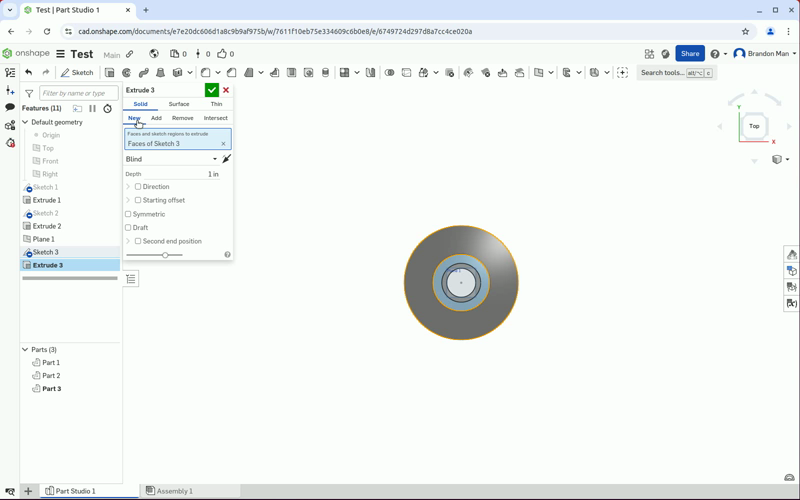
key(tab, 4)
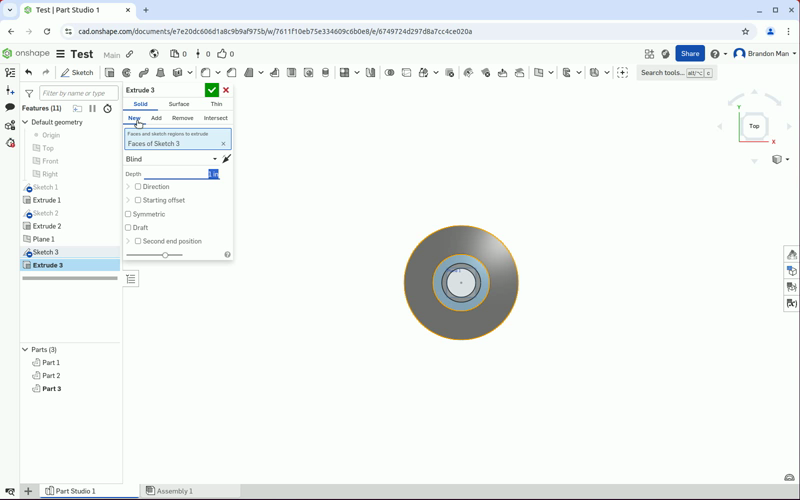
text(-3.851)
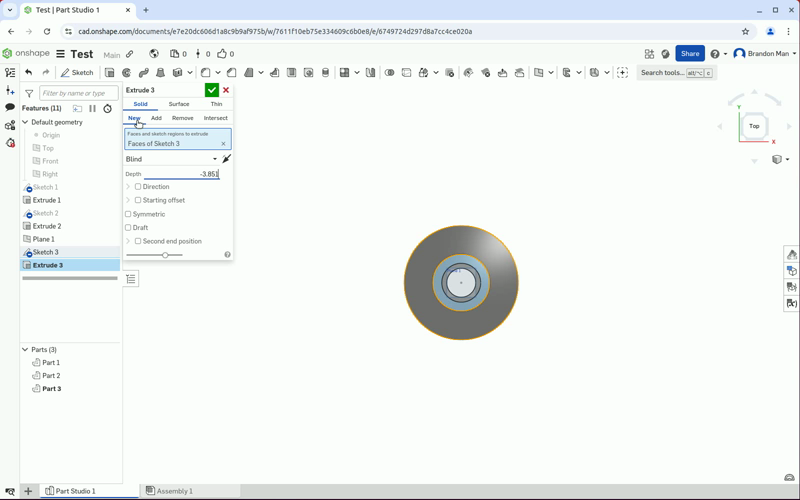
key(enter)
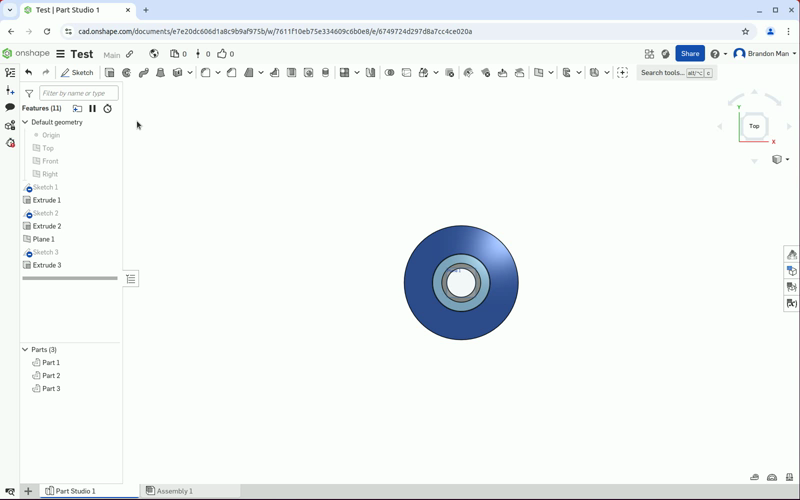
key(shift+h)
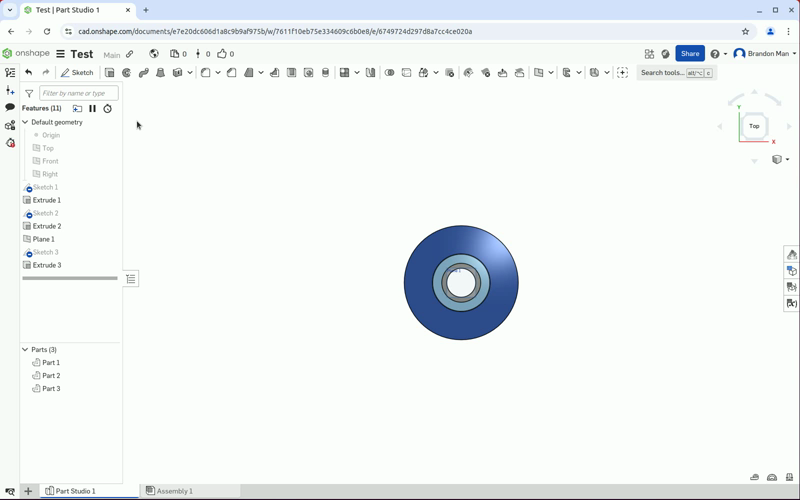
key(shift+h)
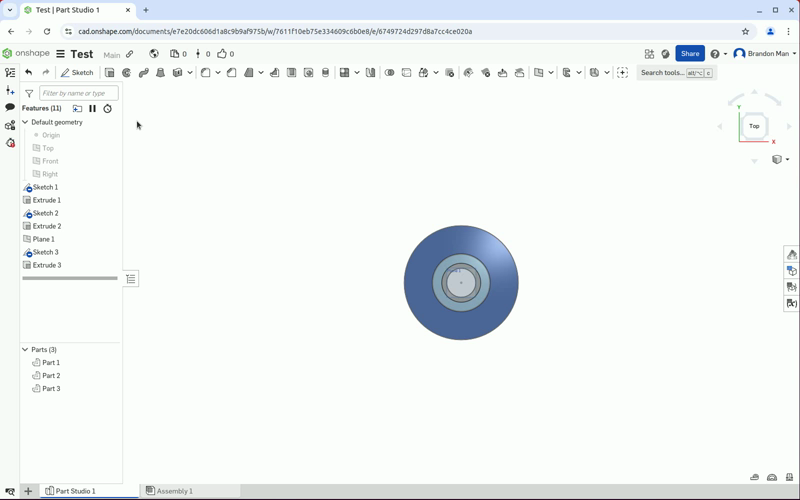
key(shift+7)
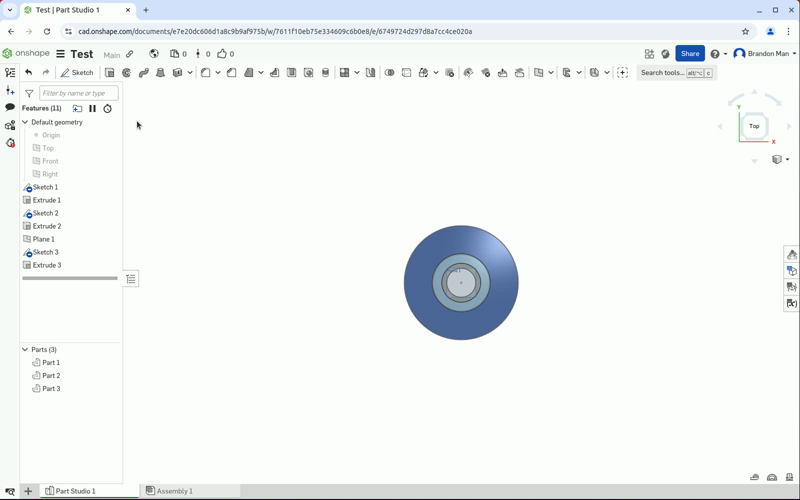
key(up, 3)
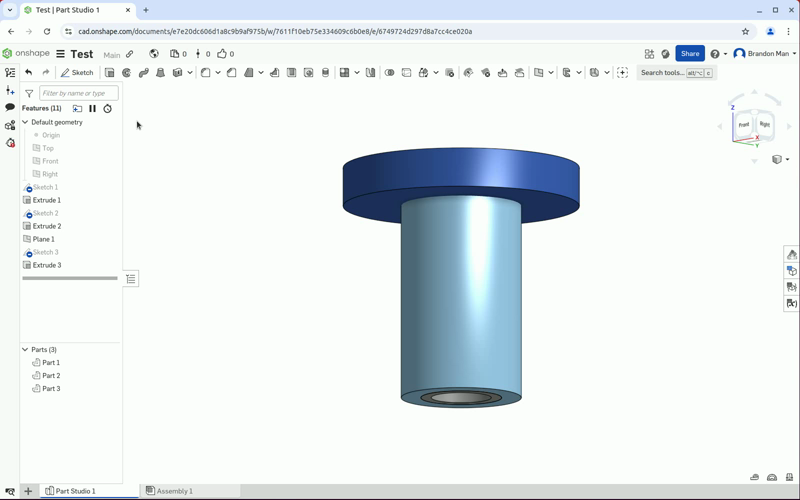
key(left, 3)
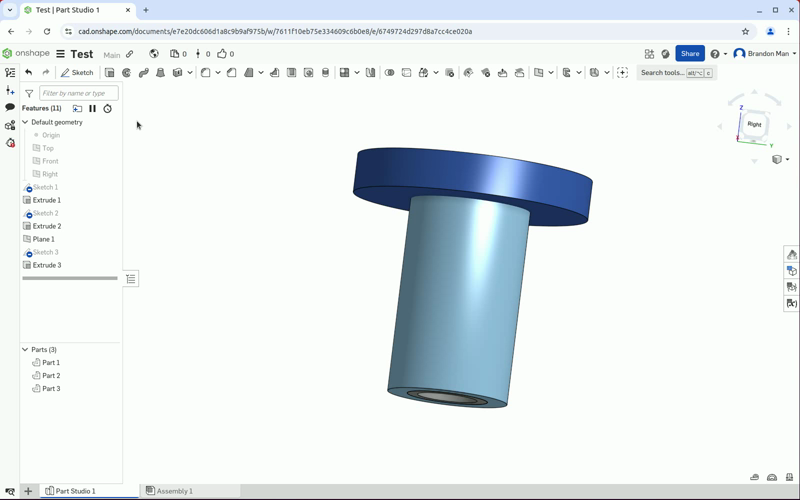
key(right, 3)
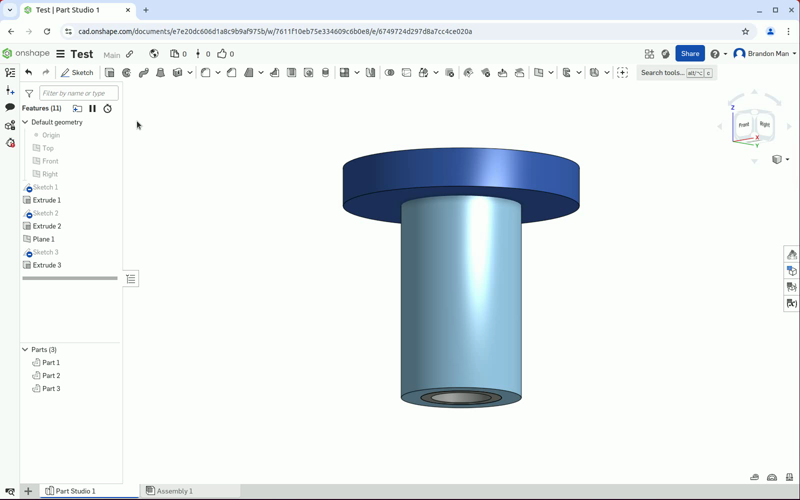
key(down, 3)
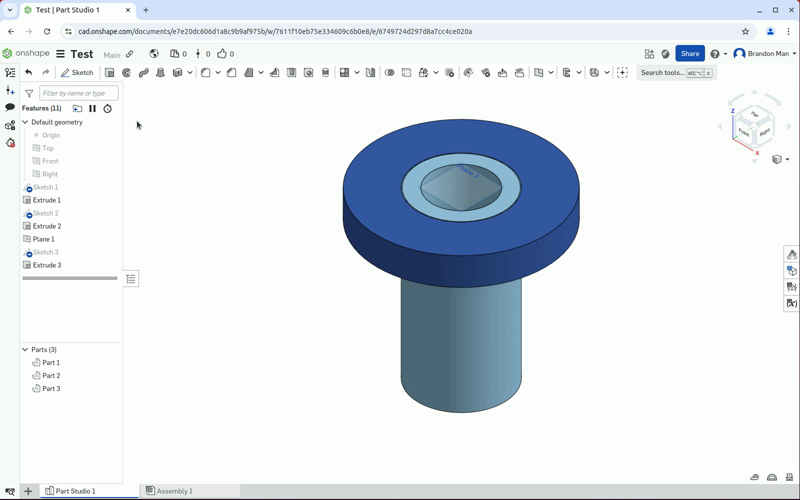
mouse_move(73, 189)
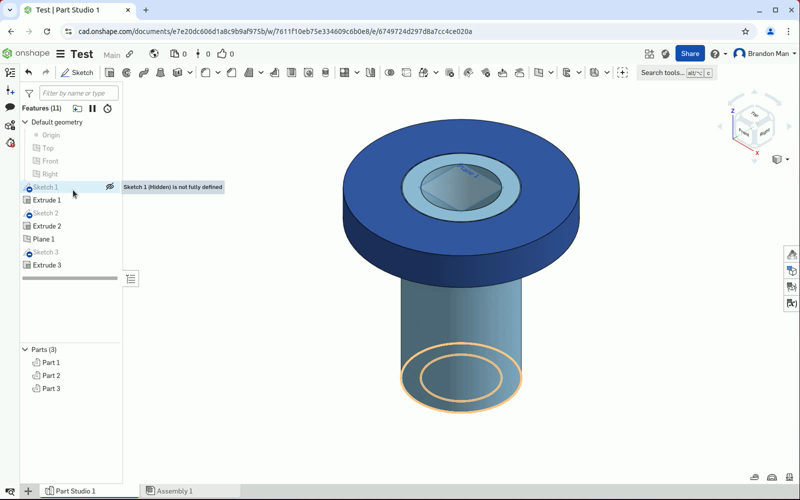
click(73, 189)